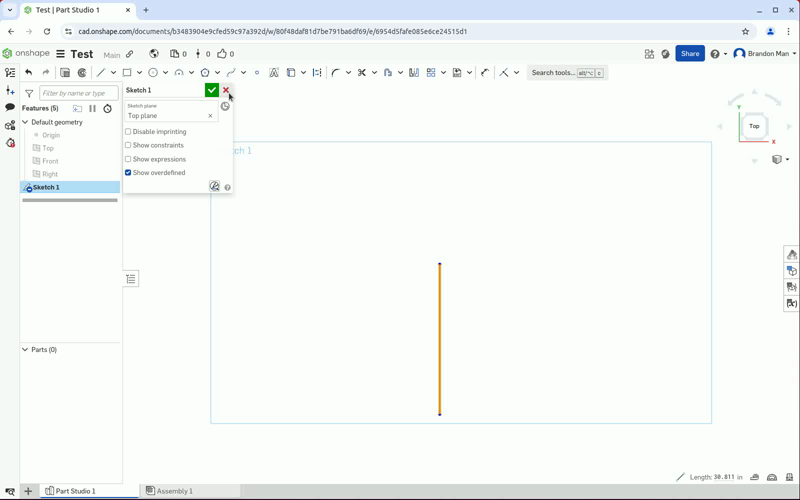
key(shift+h)
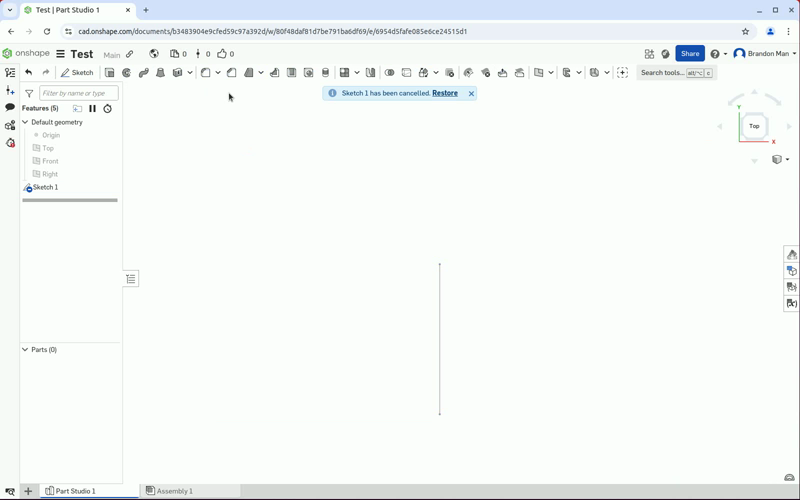
key(shift+s)
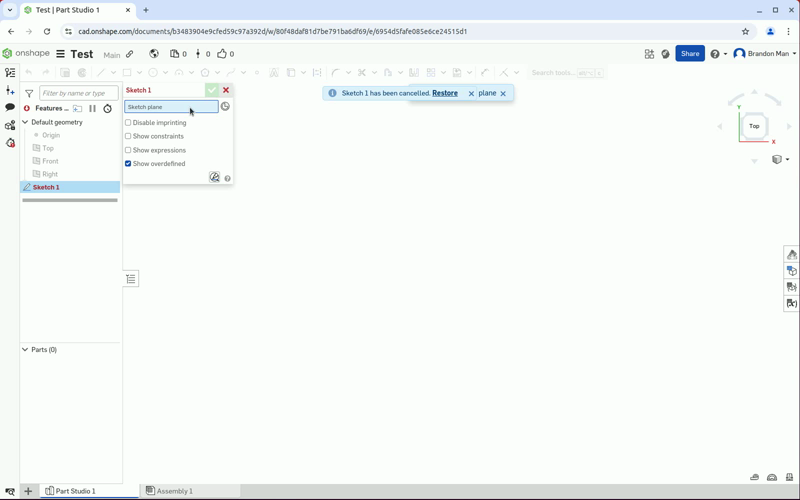
mouse_move(73, 150)
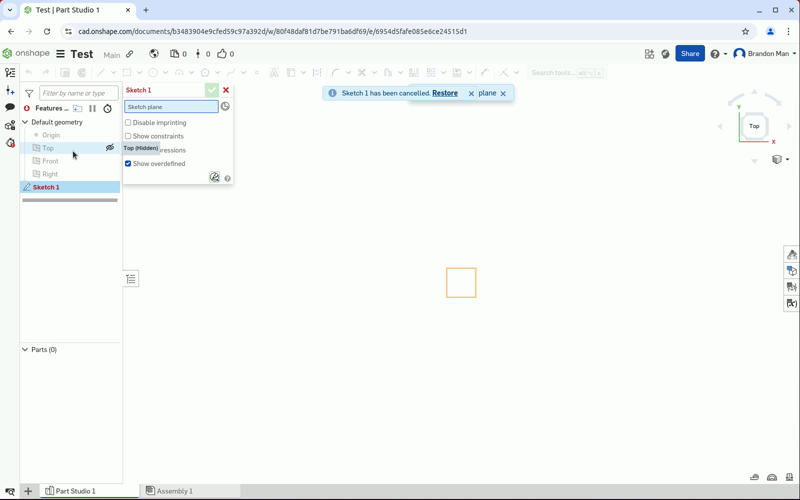
click(73, 150)
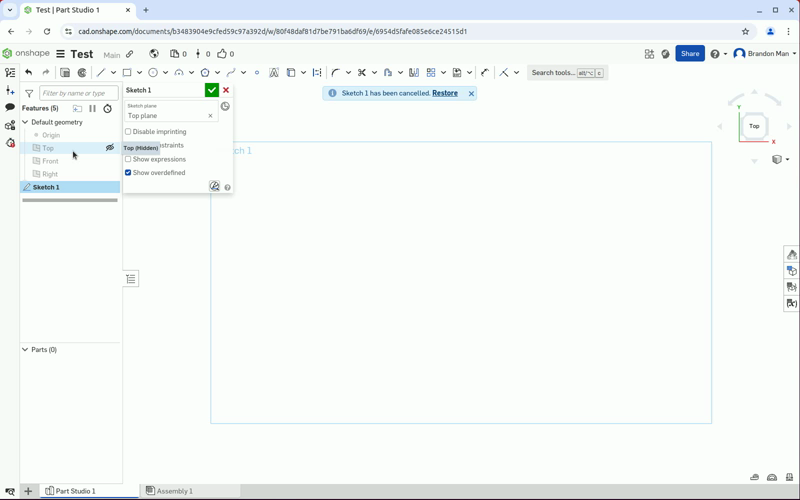
mouse_move(73, 352)
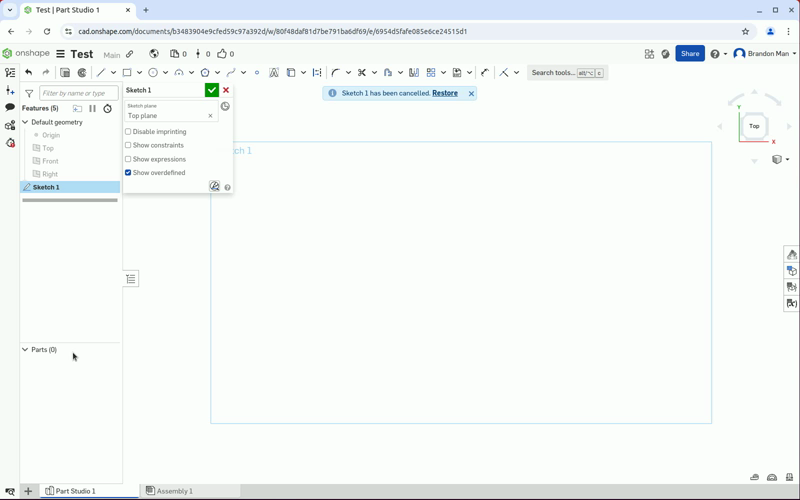
key(y)
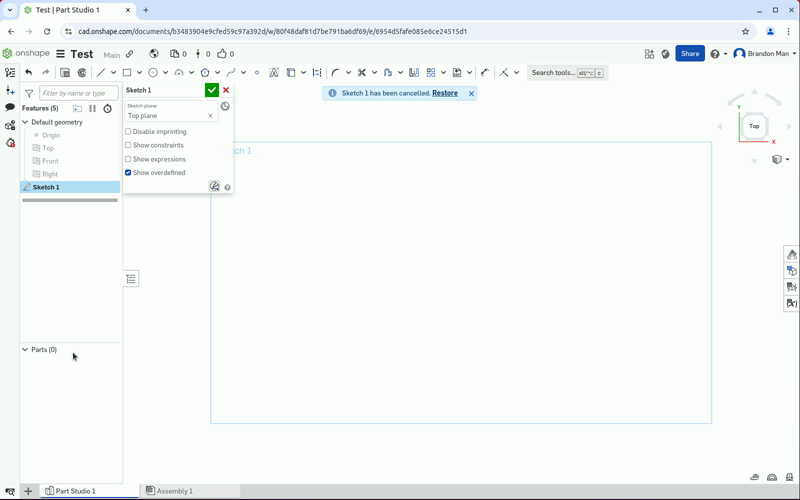
key(l)
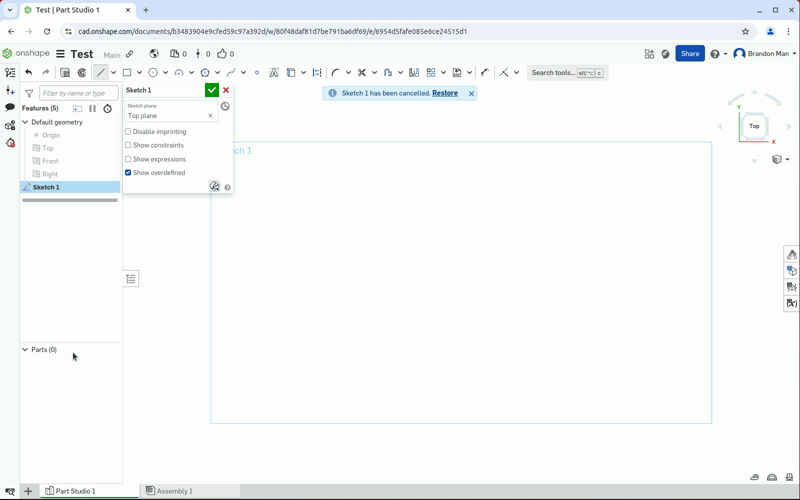
key_down(shift)
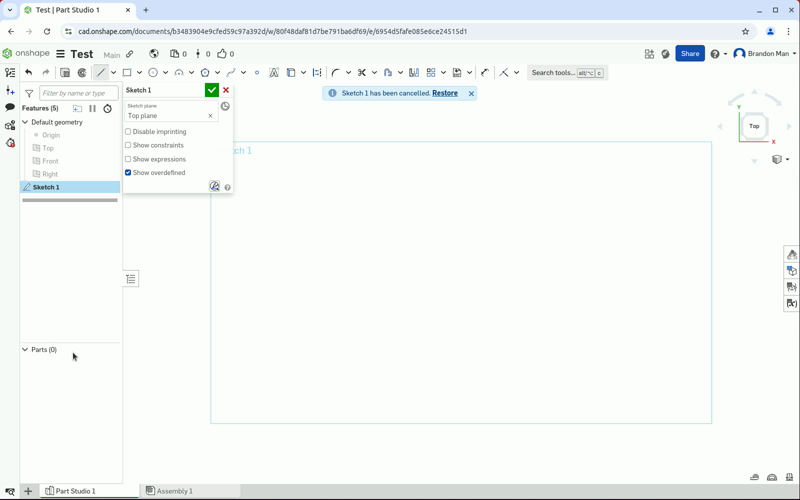
mouse_move(417, 340)
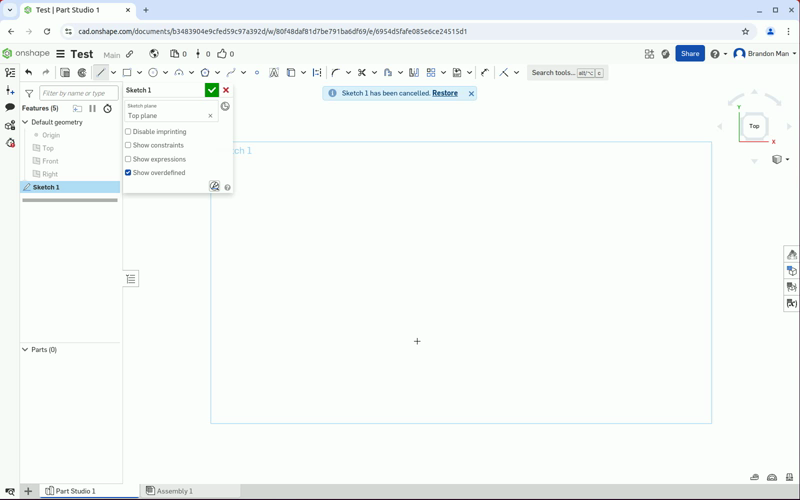
click(417, 340)
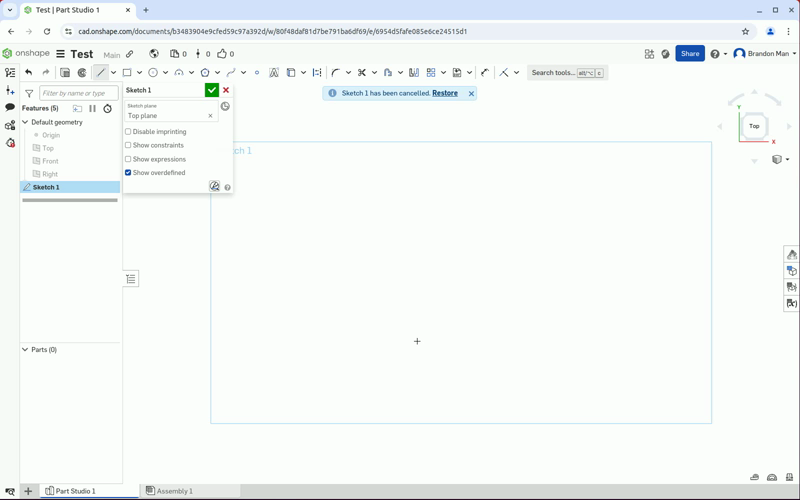
key_up(shift)
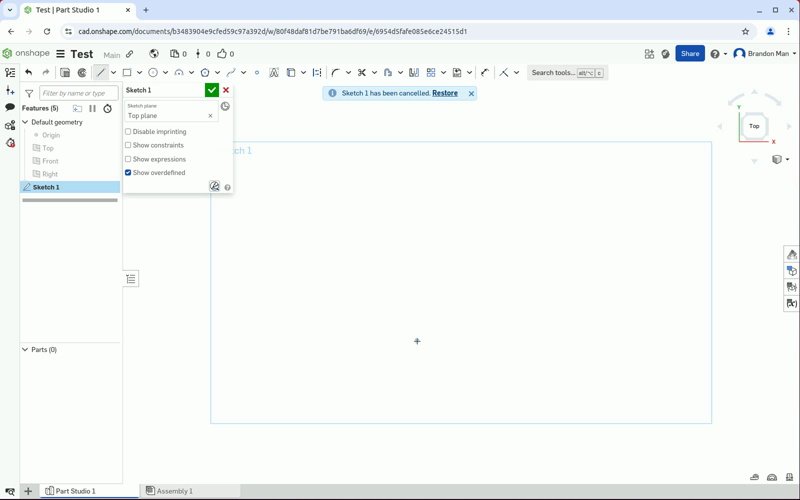
key_down(shift)
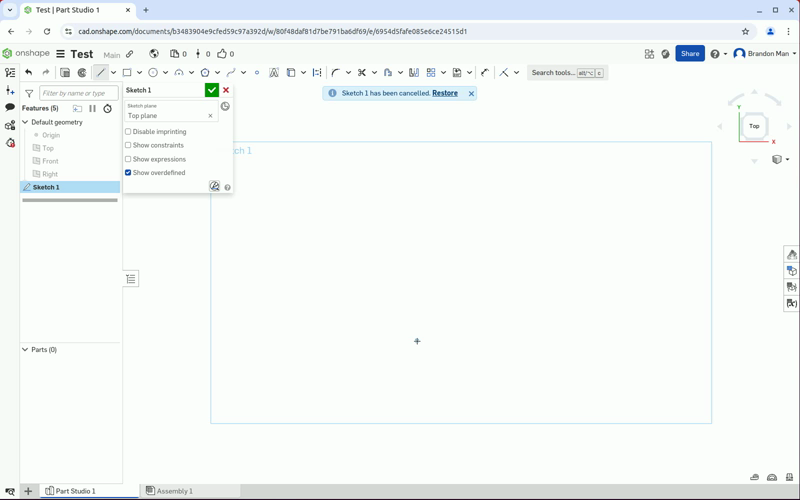
mouse_move(503, 340)
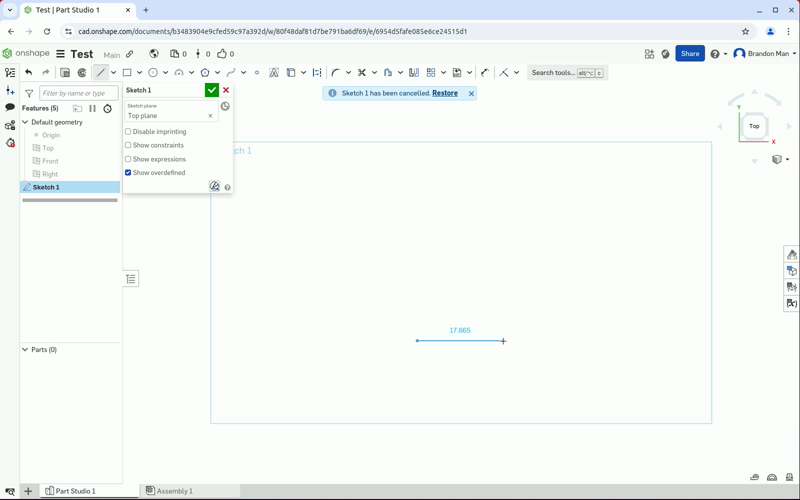
click(503, 340)
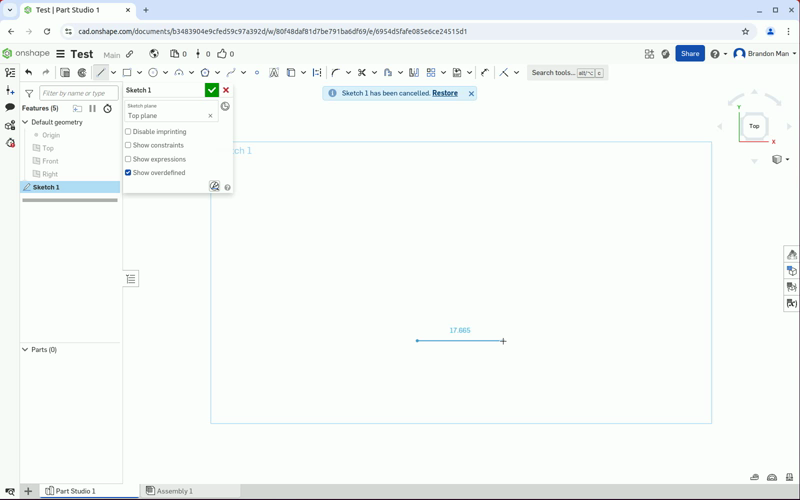
key_up(shift)
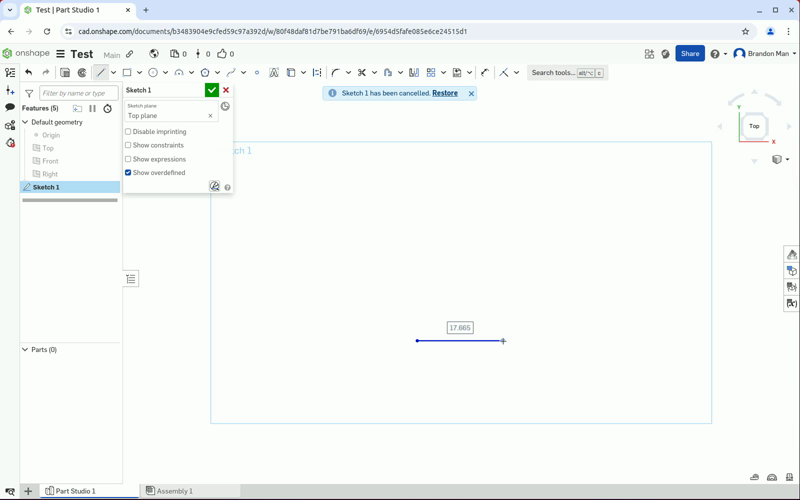
key_down(shift)
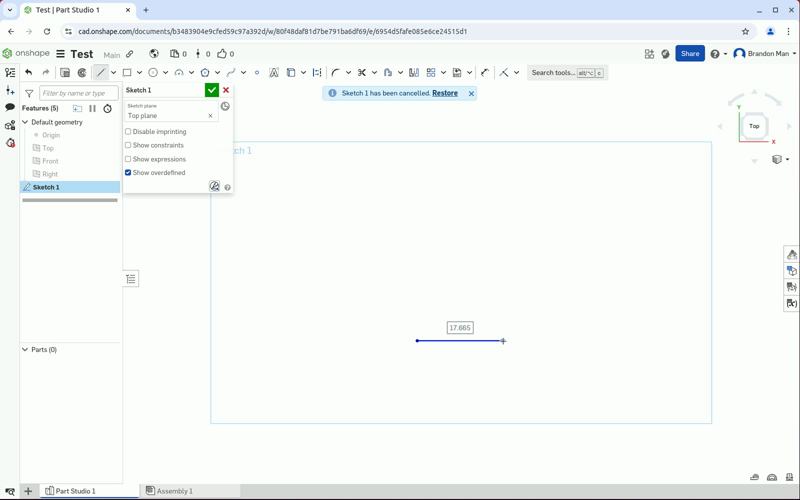
mouse_move(503, 170)
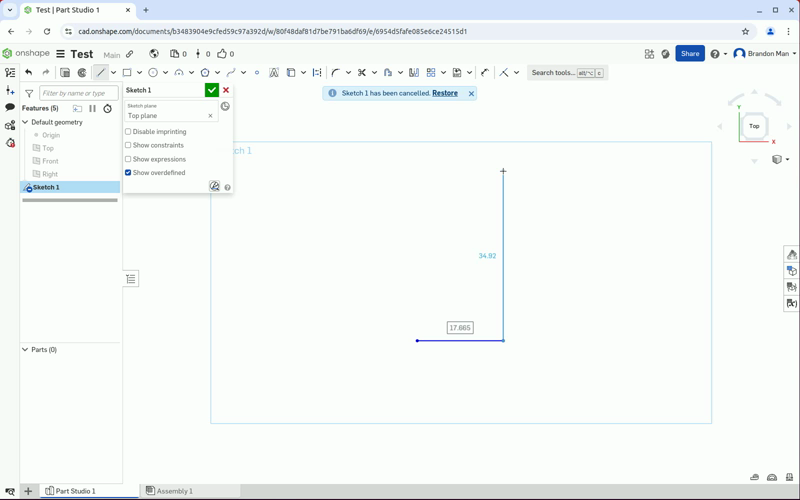
click(503, 170)
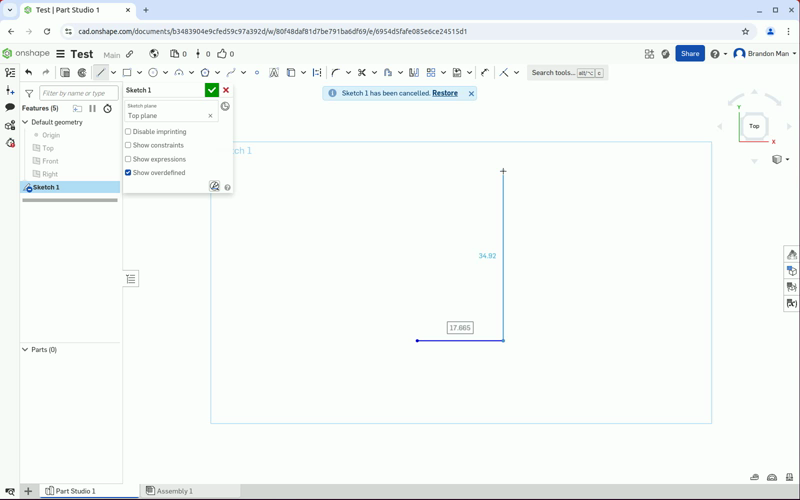
key_up(shift)
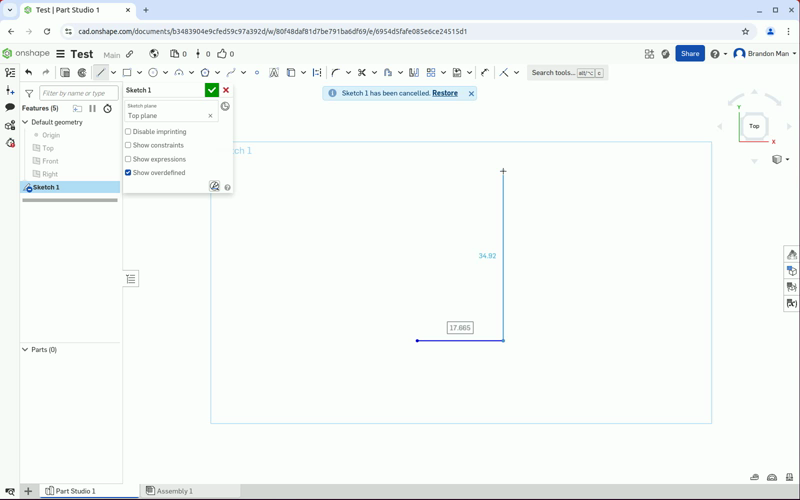
key_down(shift)
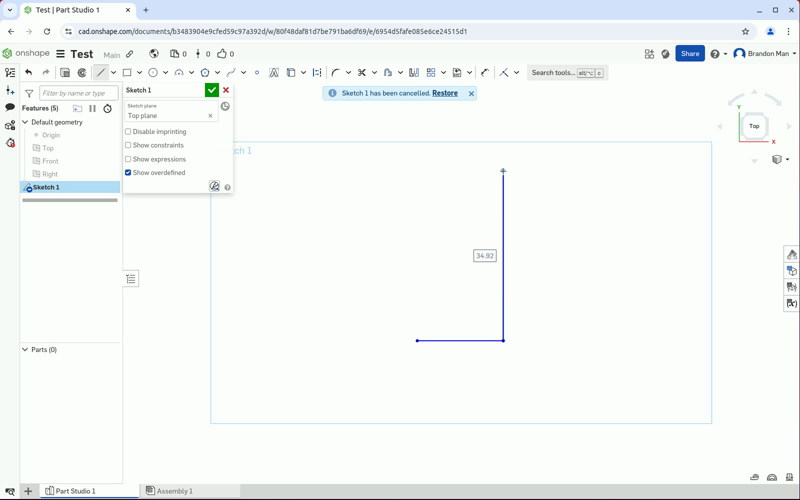
mouse_move(417, 170)
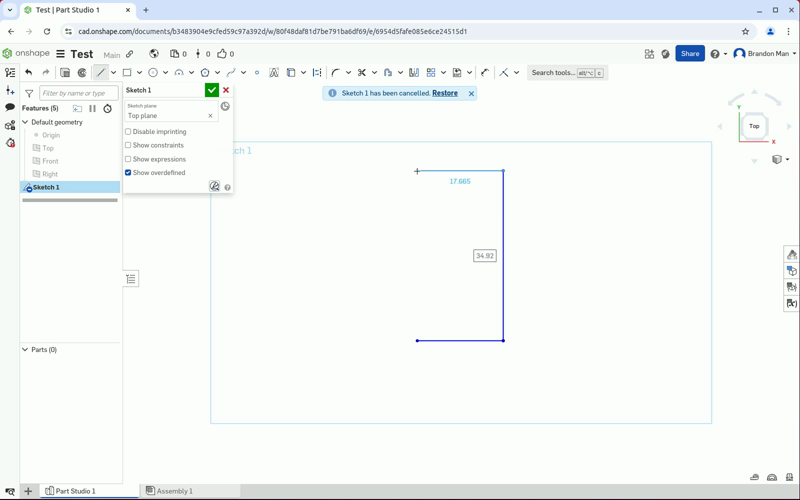
click(417, 170)
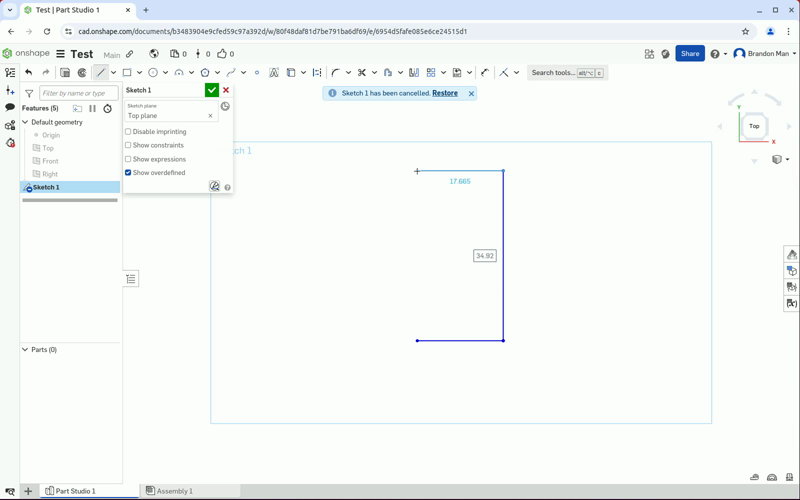
key_up(shift)
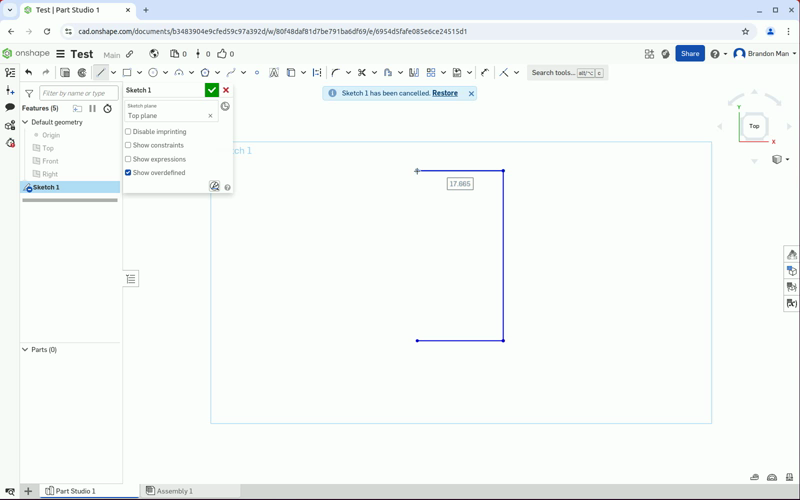
key_down(shift)
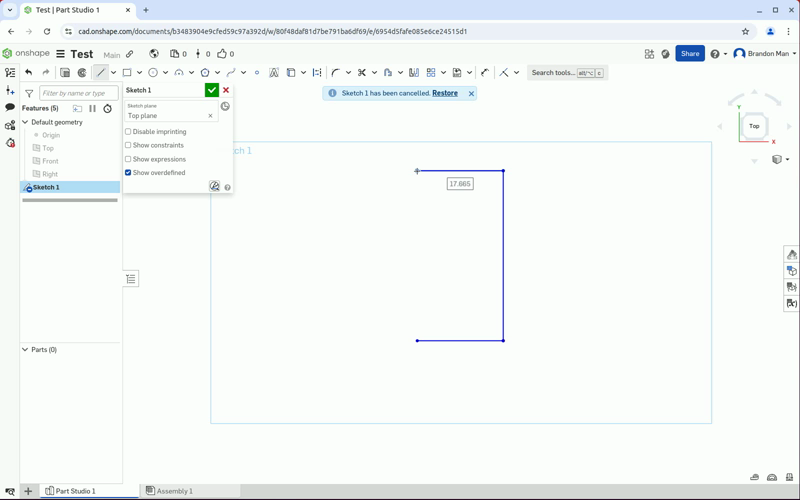
mouse_move(417, 340)
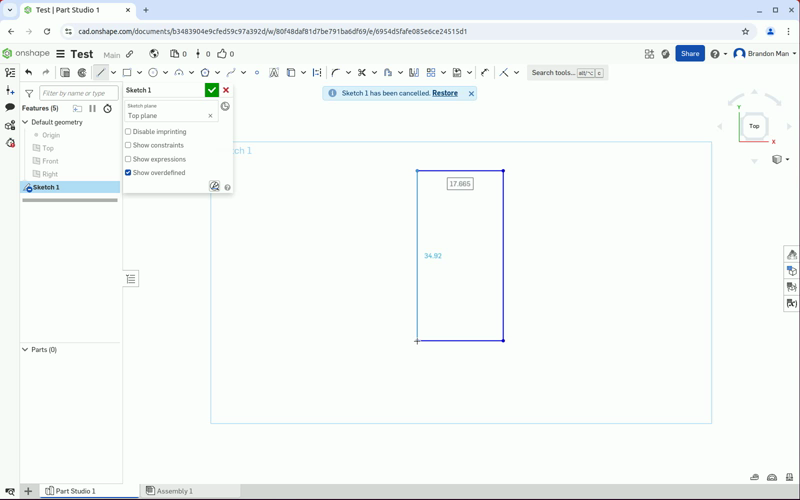
key_up(shift)
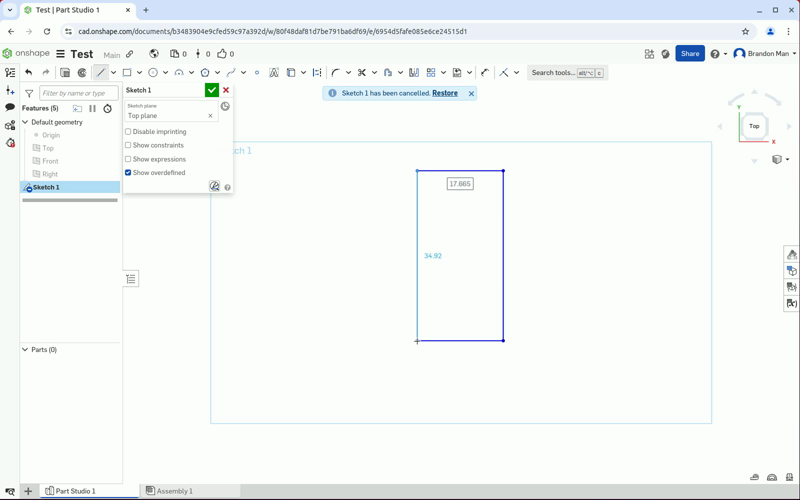
click(417, 340)
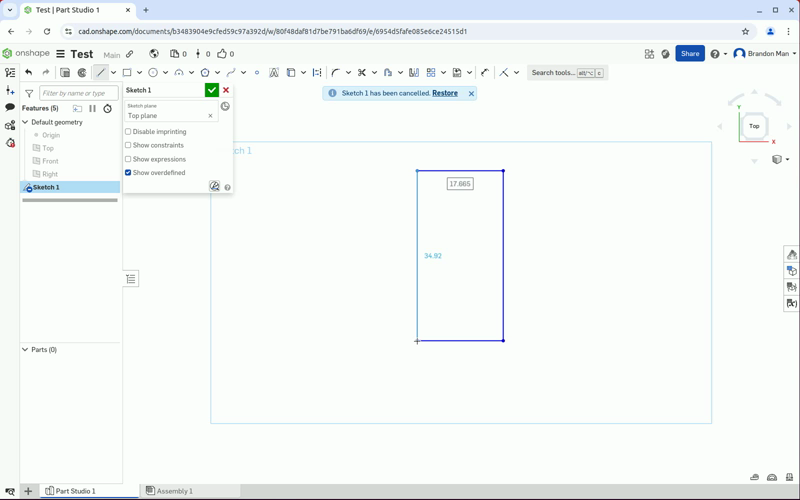
key(esc)
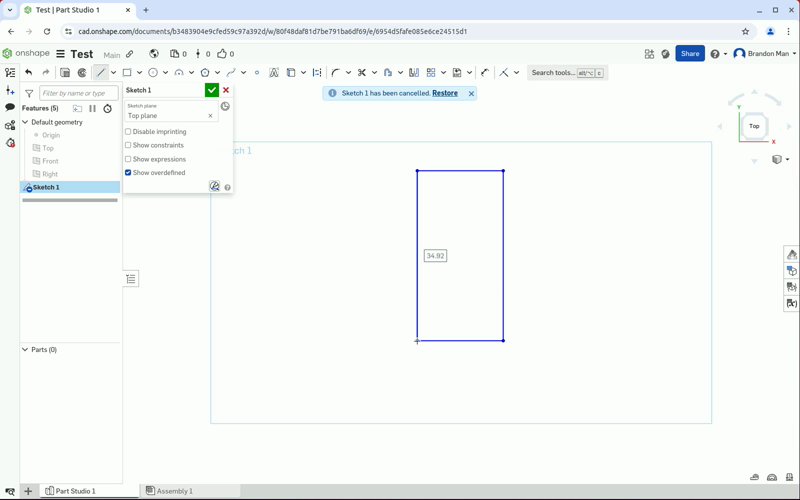
mouse_move(434, 263)
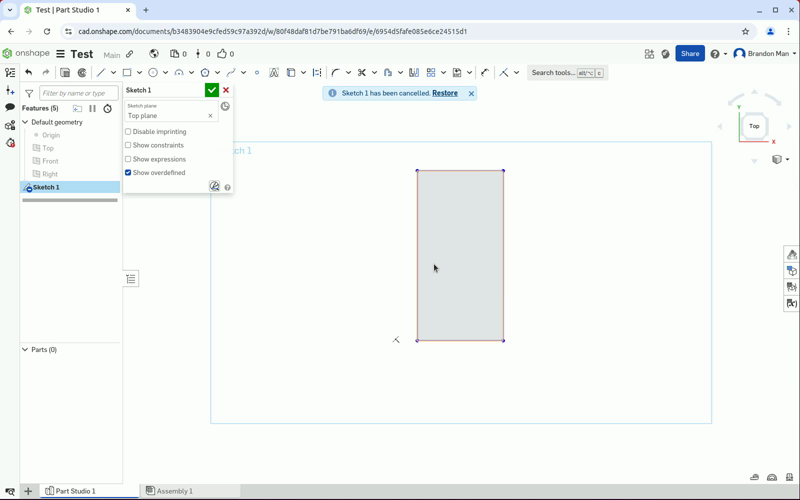
click(434, 263)
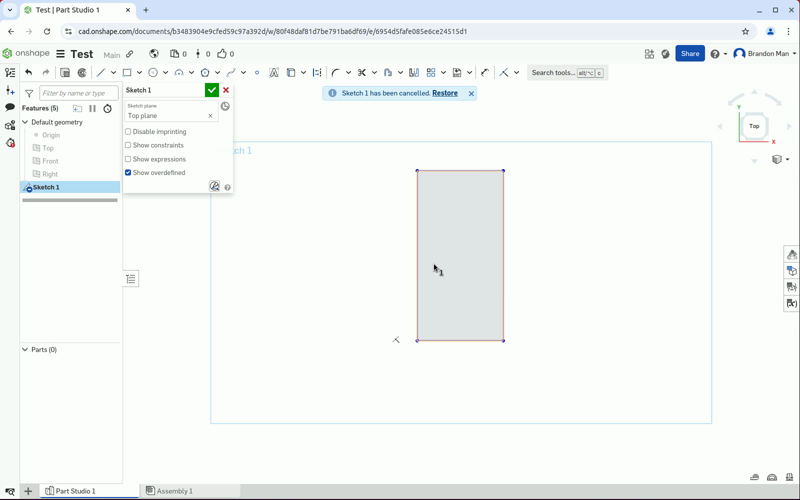
mouse_move(73, 352)
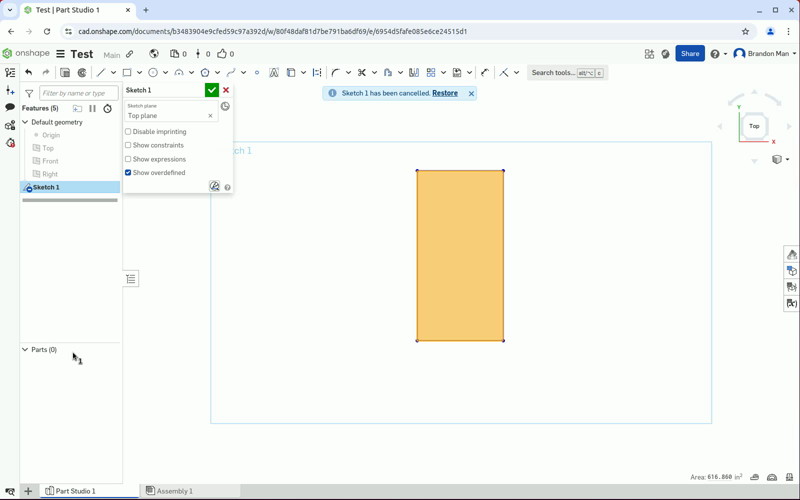
key(shift+y)
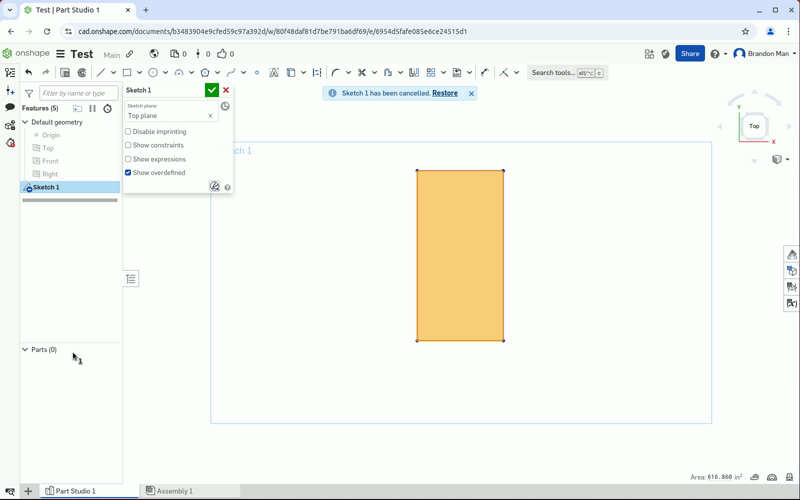
key(shift+e)
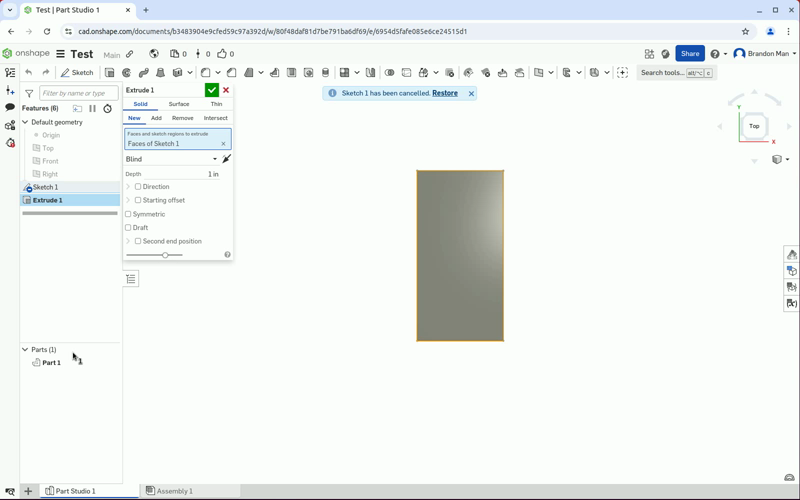
mouse_move(143, 106)
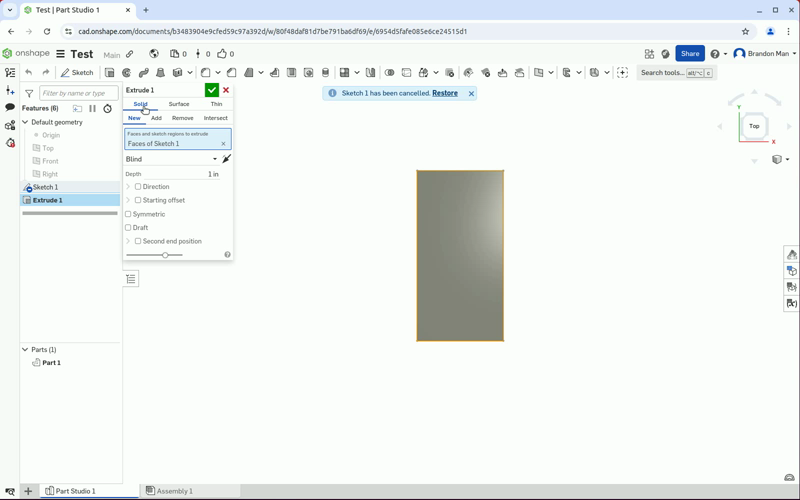
click(143, 106)
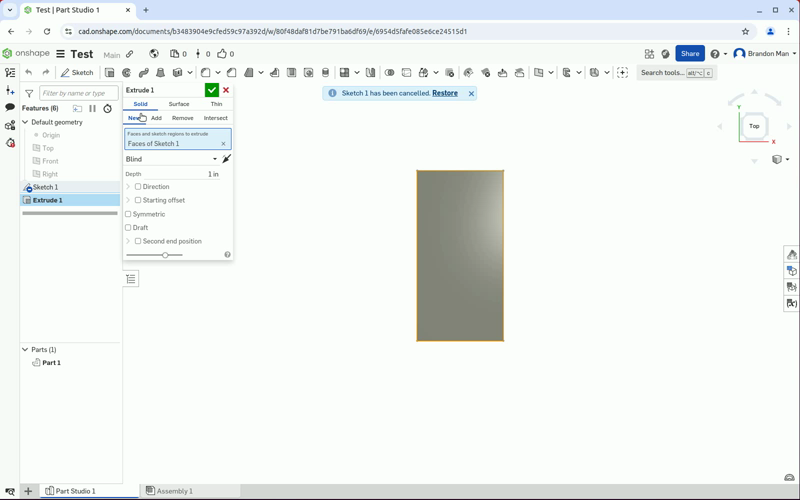
mouse_move(137, 120)
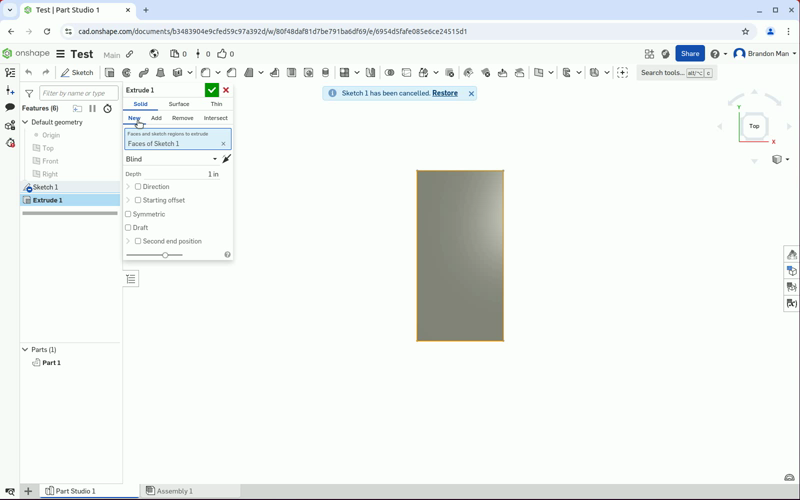
click(137, 120)
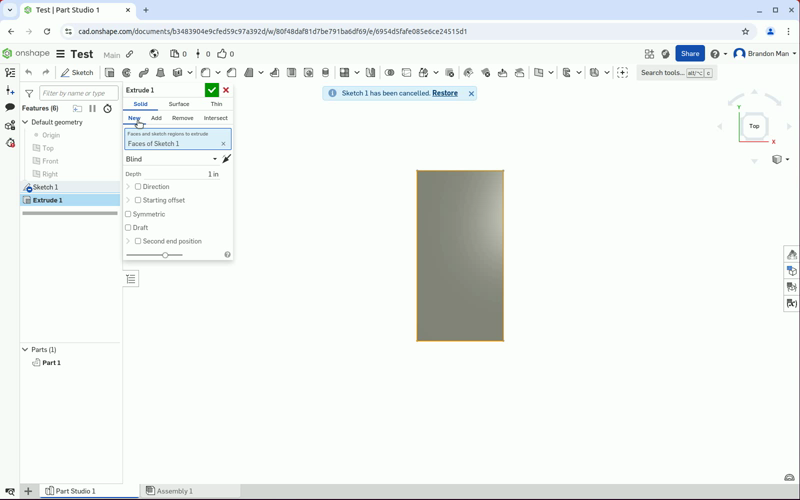
key(tab, 4)
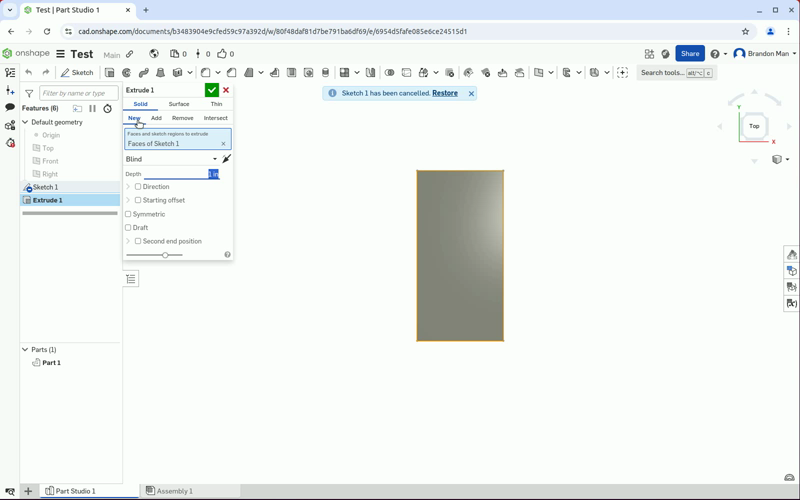
text(5.777)
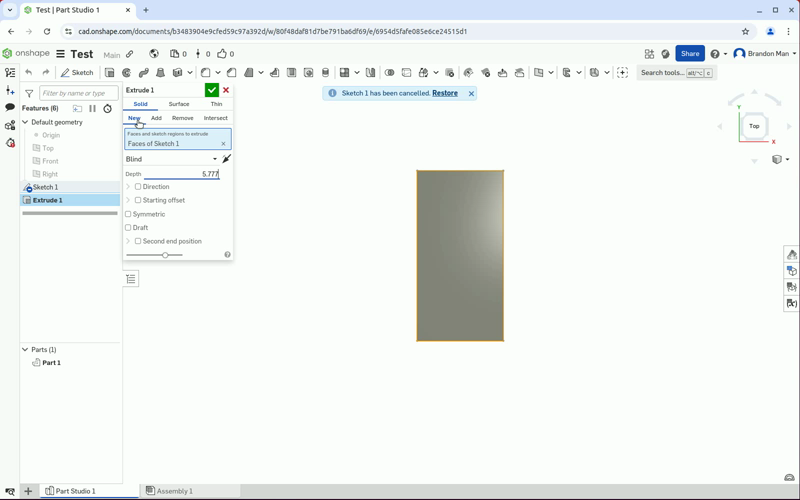
key(enter)
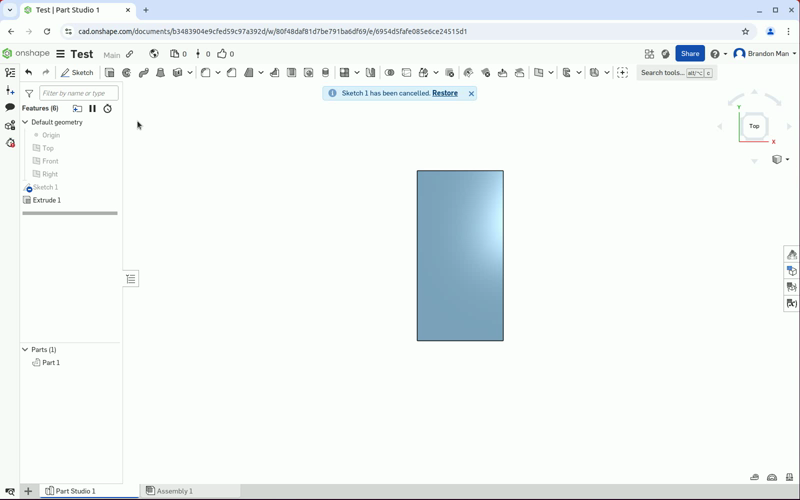
key(shift+h)
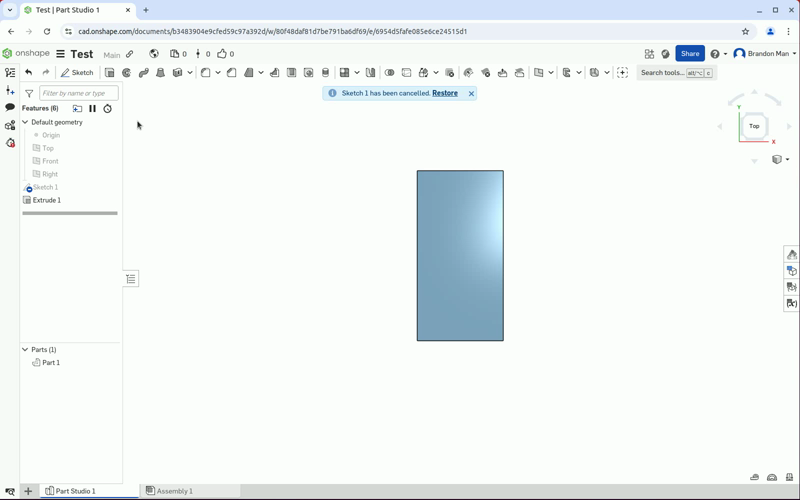
key(shift+h)
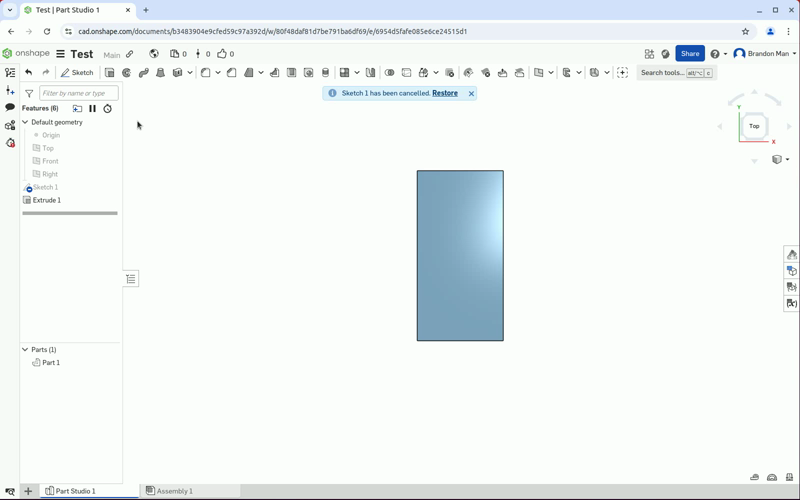
mouse_move(73, 189)
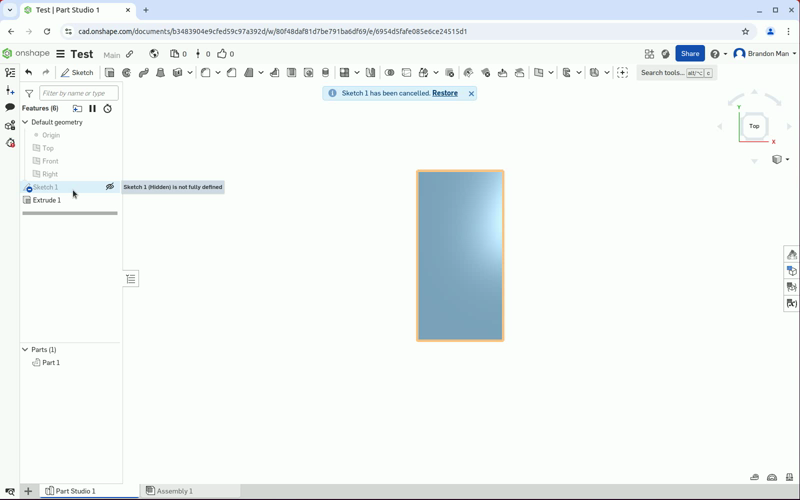
click(73, 189)
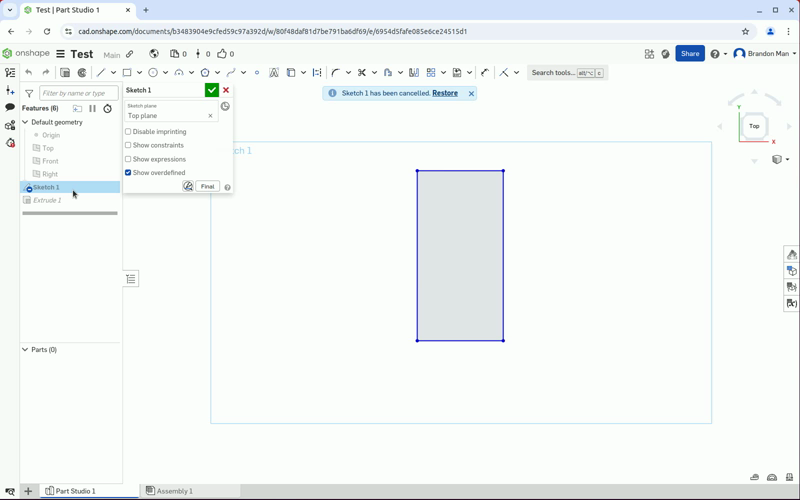
mouse_move(229, 92)
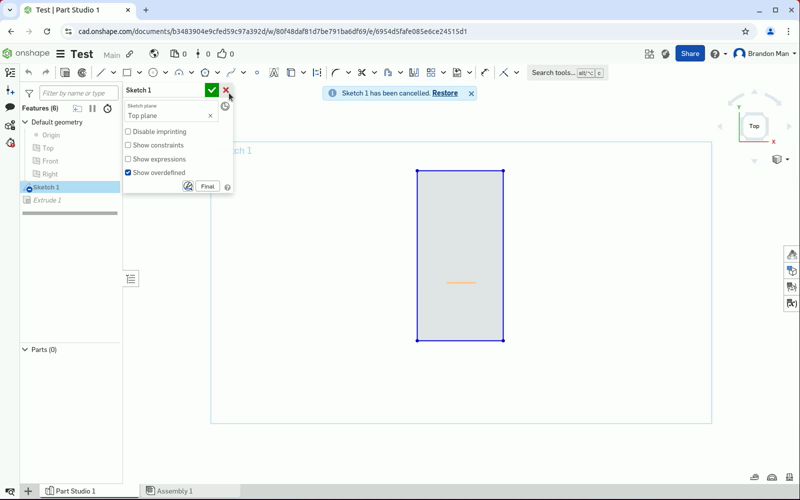
click(229, 92)
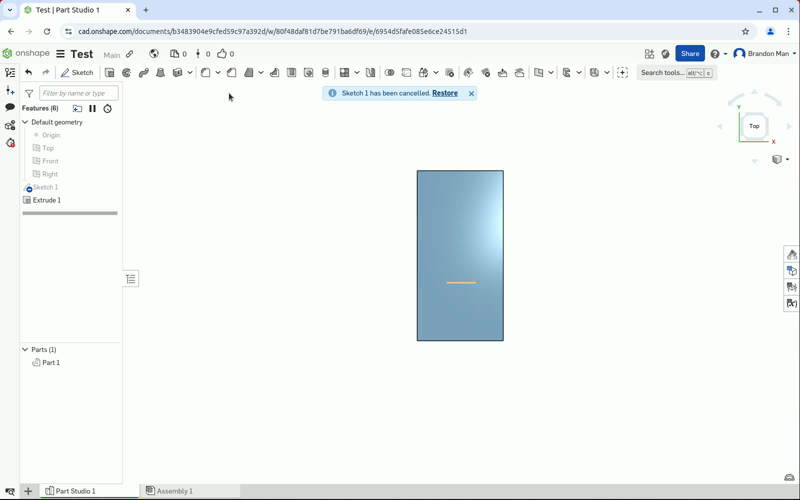
mouse_move(541, 75)
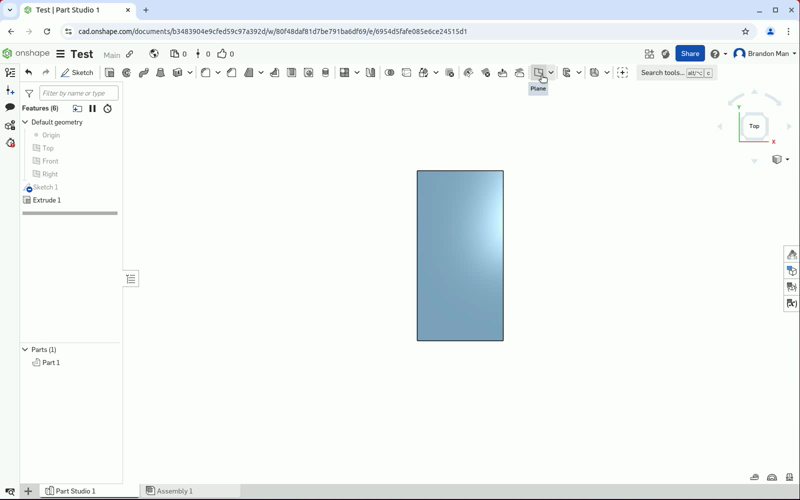
click(541, 75)
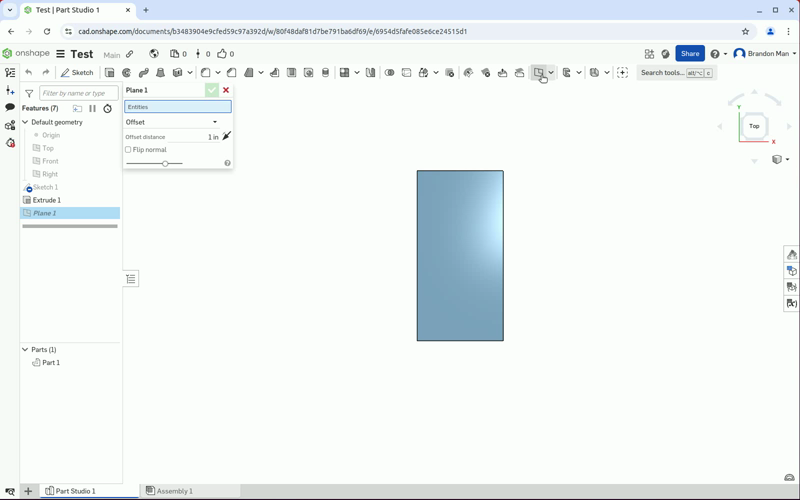
mouse_move(73, 150)
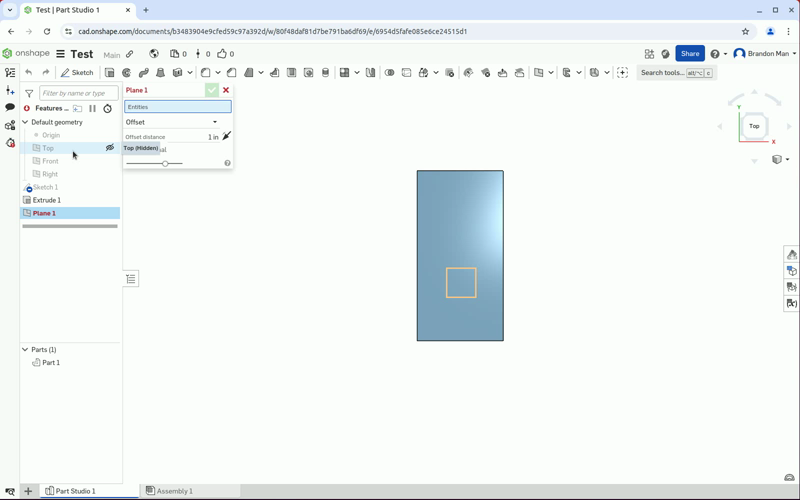
click(73, 150)
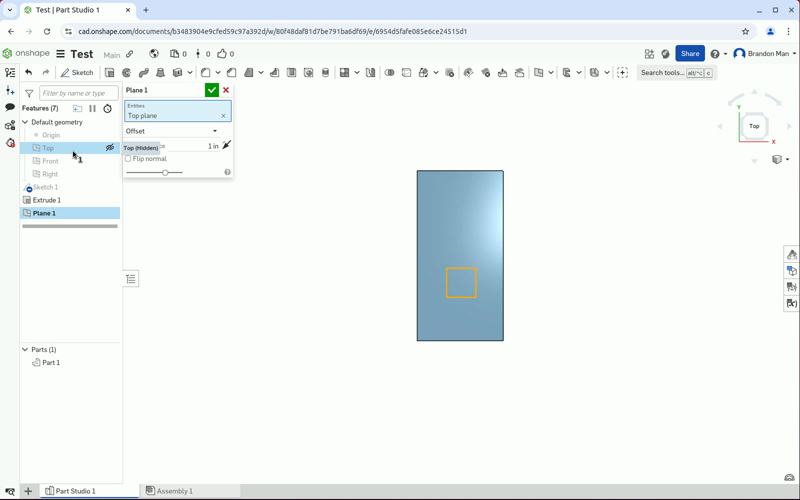
key(tab, 2)
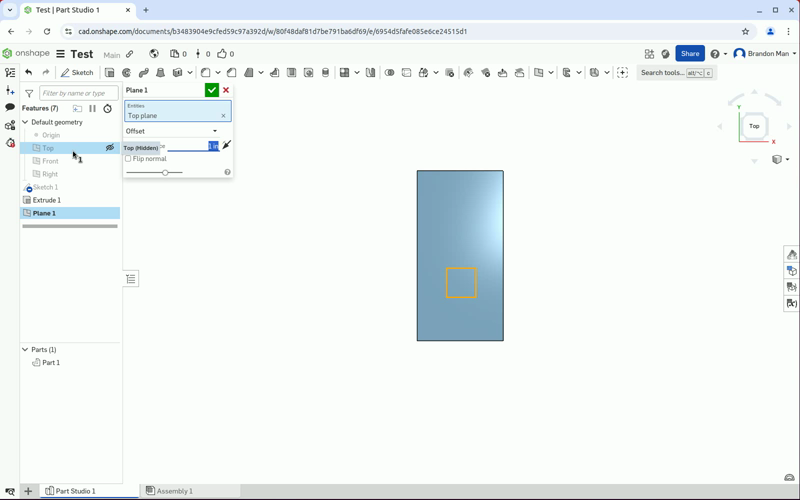
text(5.792)
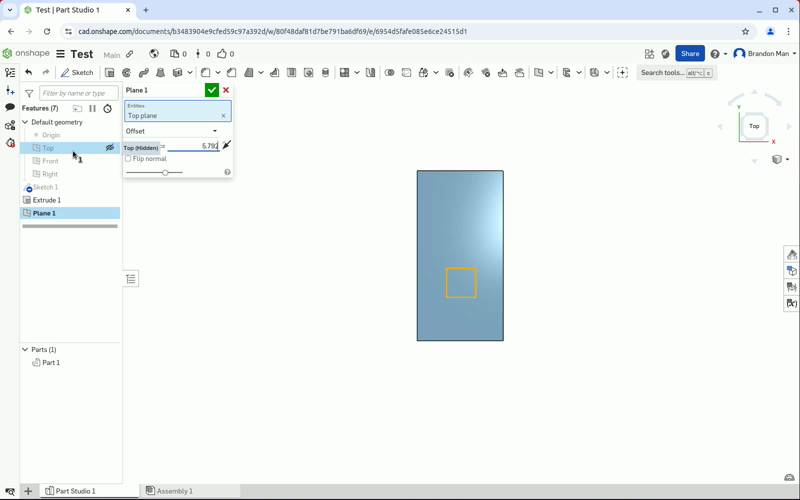
key(enter, 2)
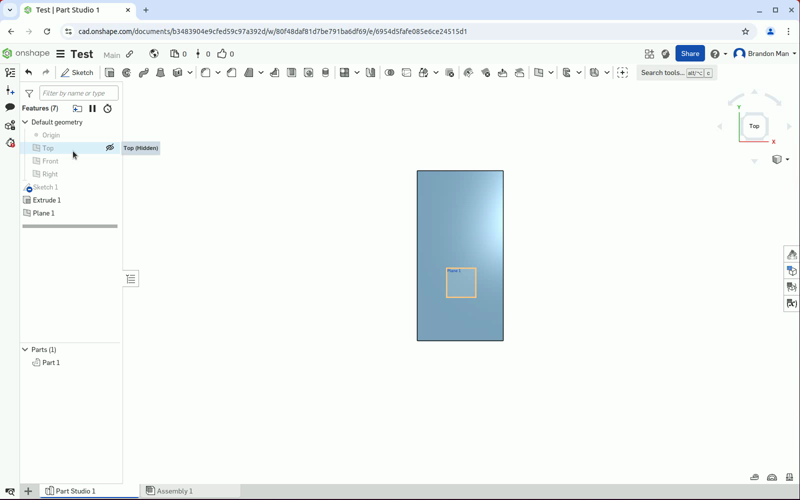
key(shift+s)
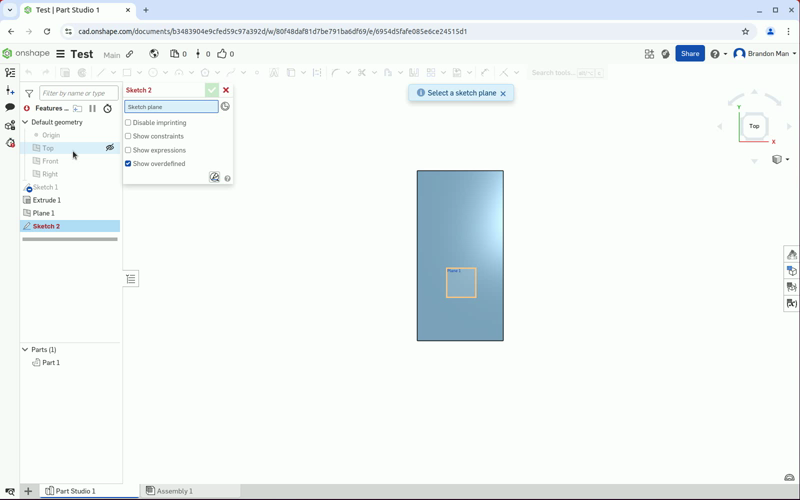
mouse_move(73, 215)
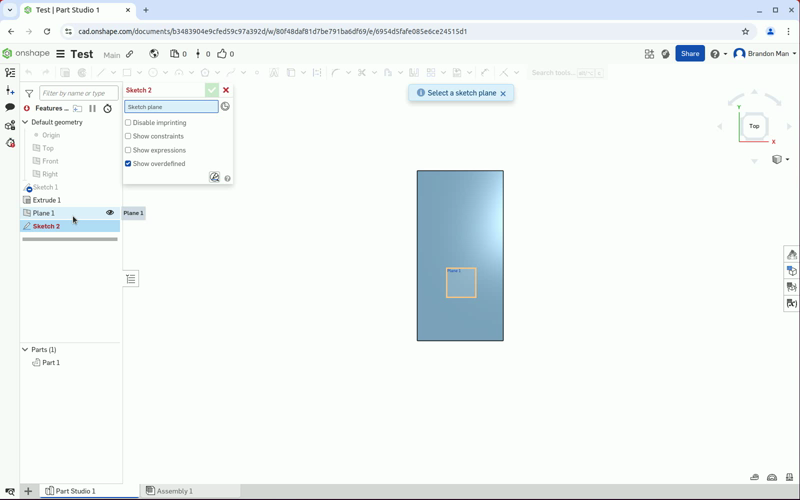
click(73, 215)
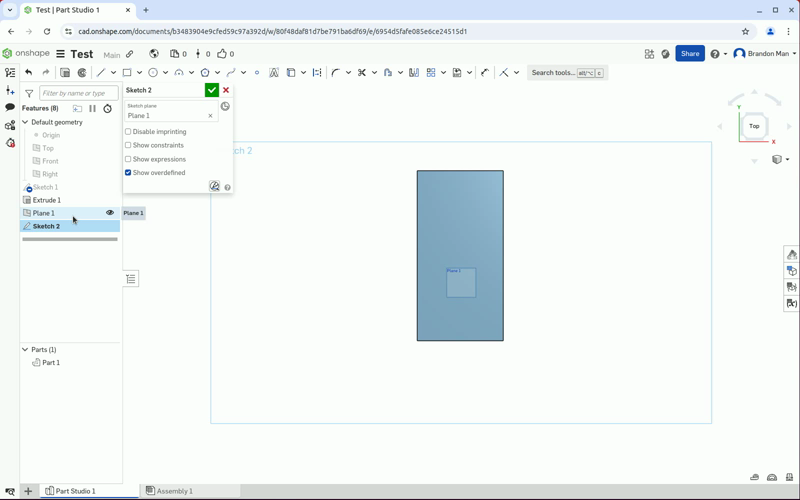
mouse_move(73, 352)
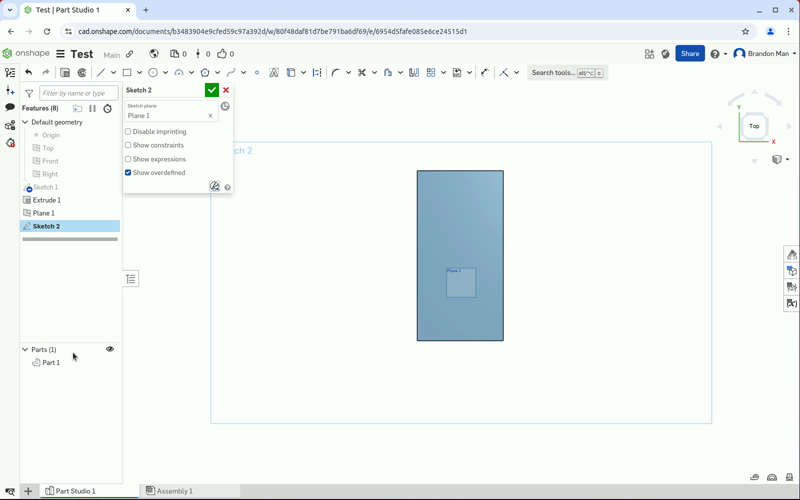
key(y)
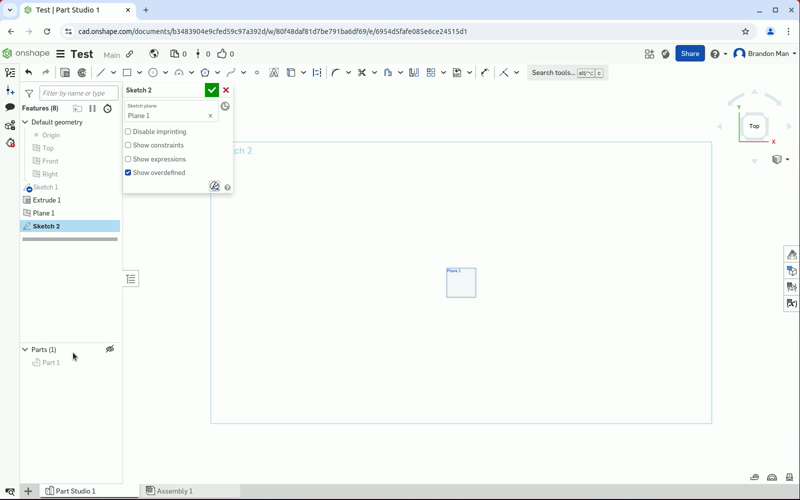
key(l)
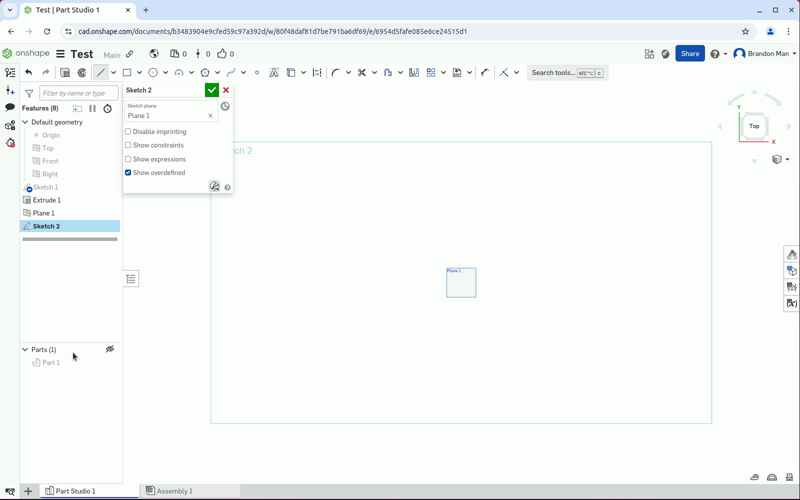
key_down(shift)
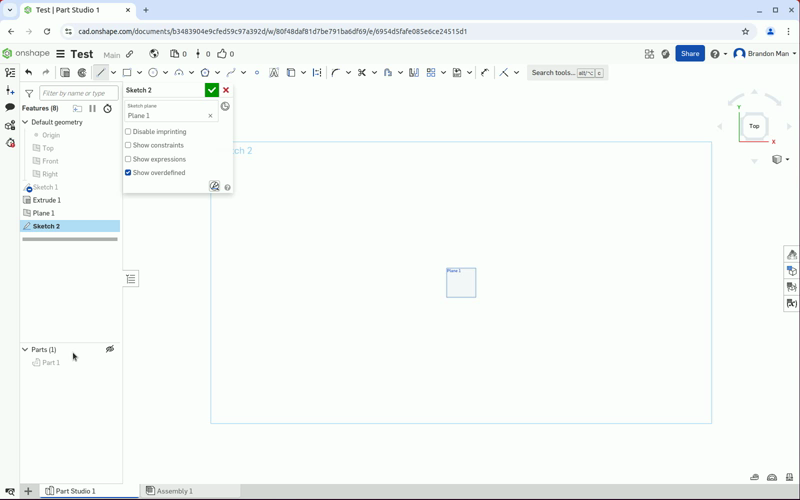
mouse_move(417, 340)
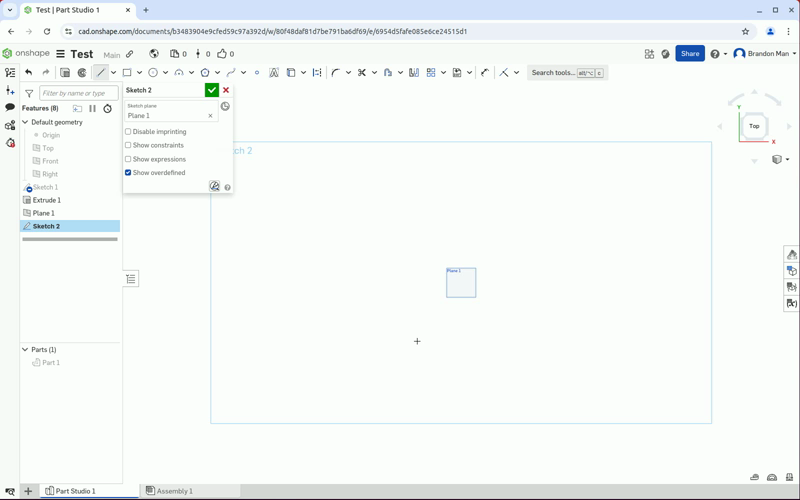
click(417, 340)
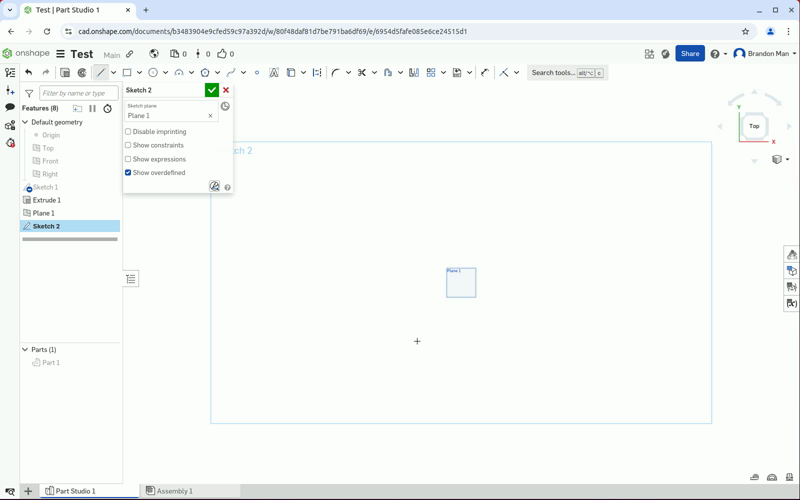
key_up(shift)
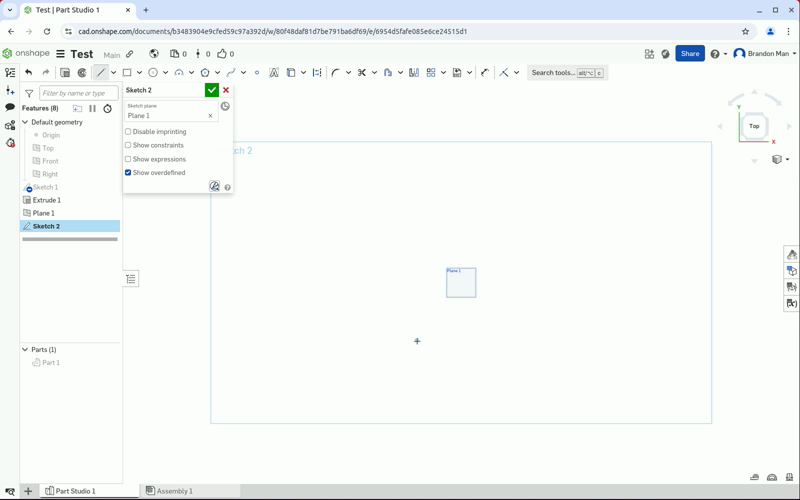
key_down(shift)
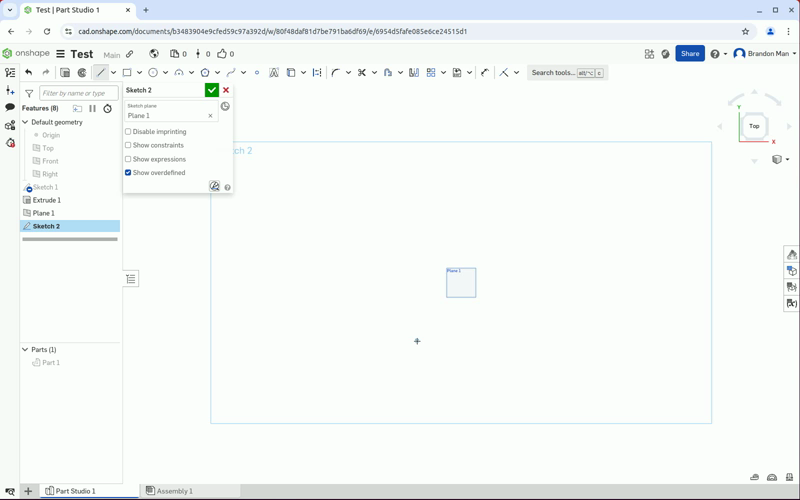
mouse_move(447, 340)
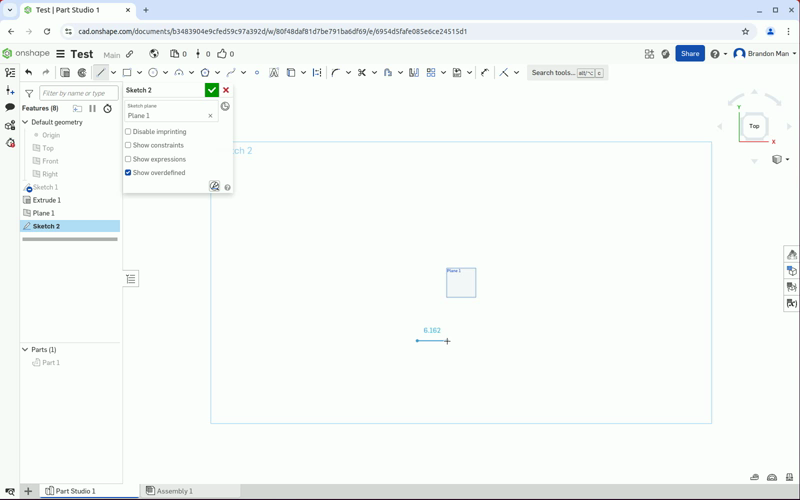
mouse_move(474, 340)
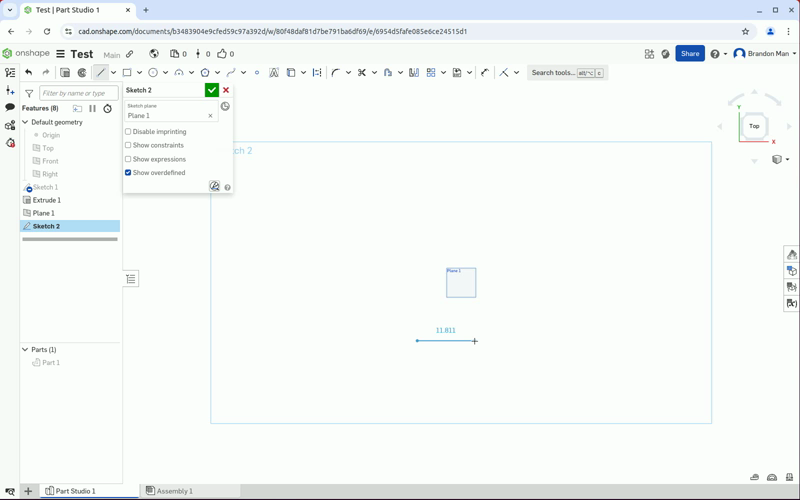
click(474, 340)
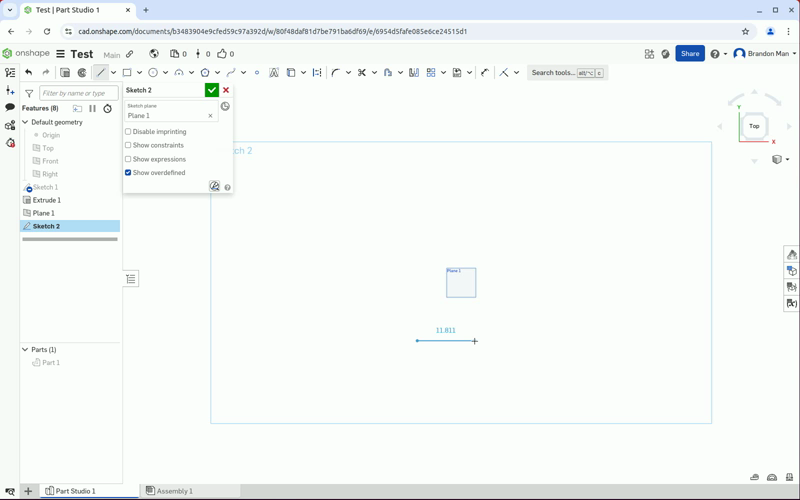
key_up(shift)
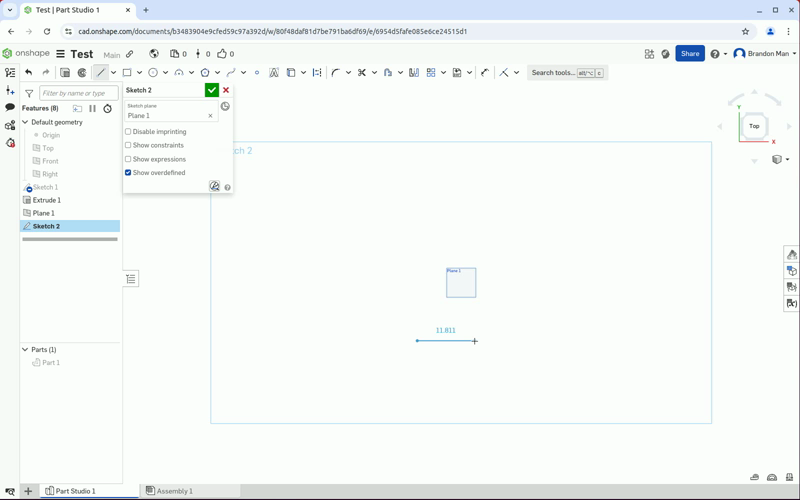
key_down(shift)
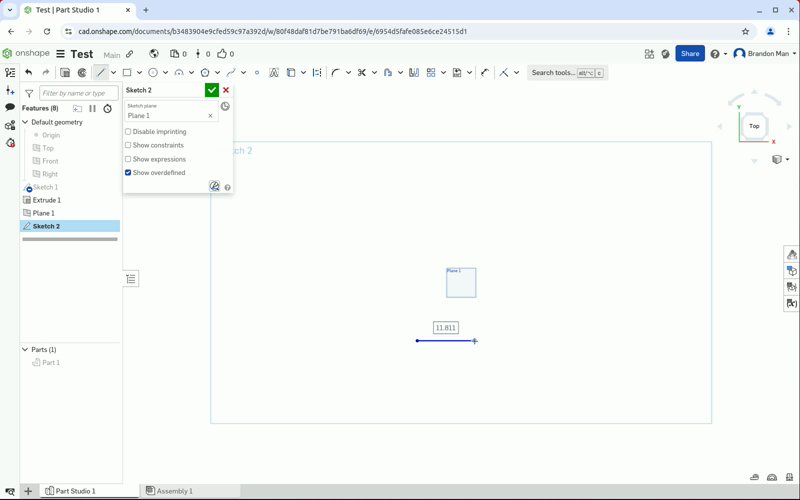
mouse_move(474, 170)
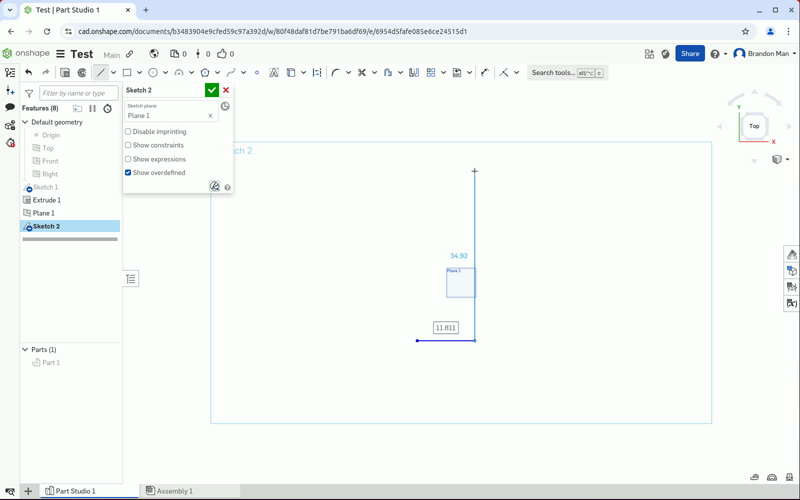
click(474, 170)
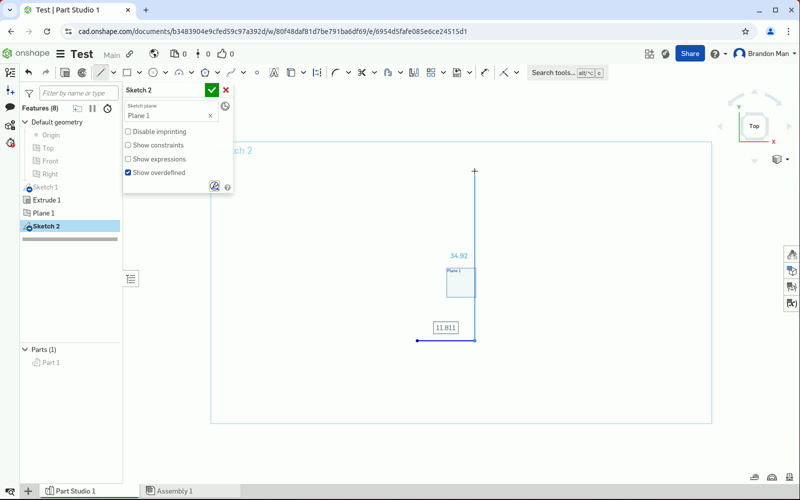
key_up(shift)
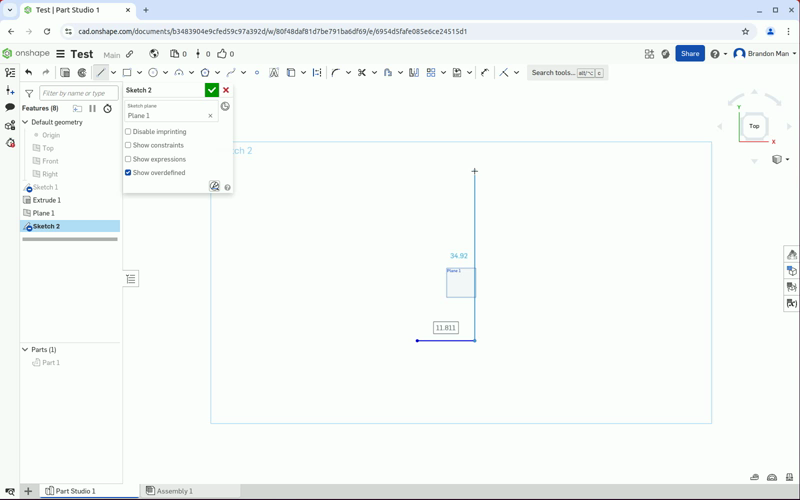
key_down(shift)
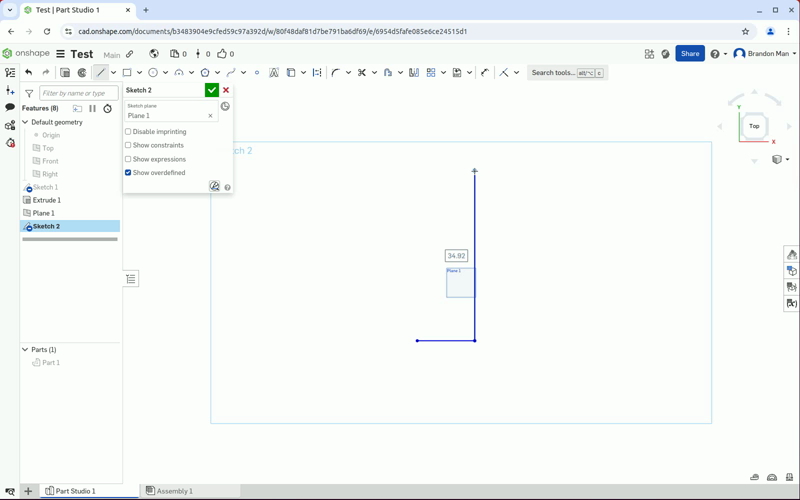
mouse_move(504, 170)
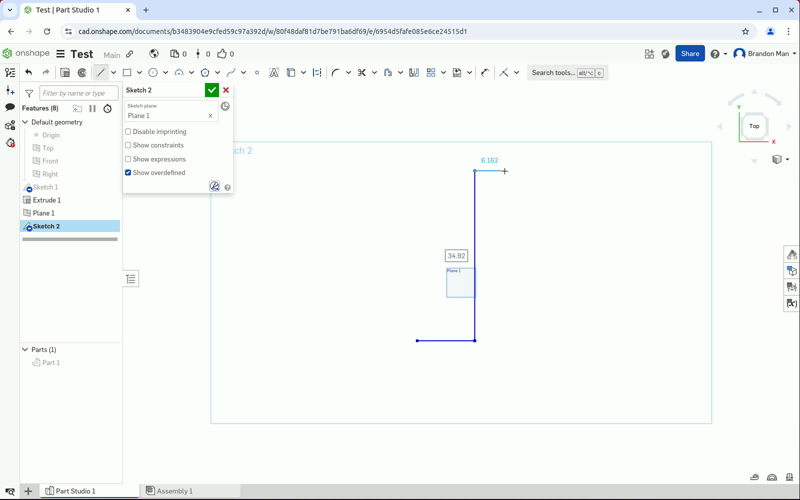
mouse_move(417, 170)
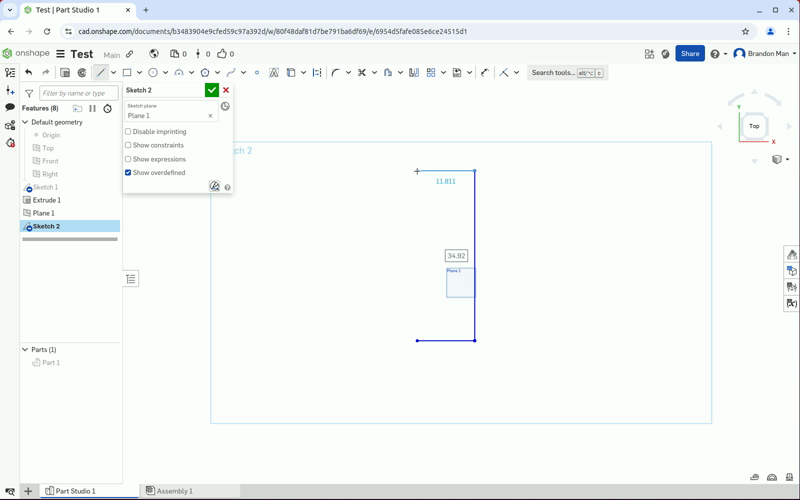
click(417, 170)
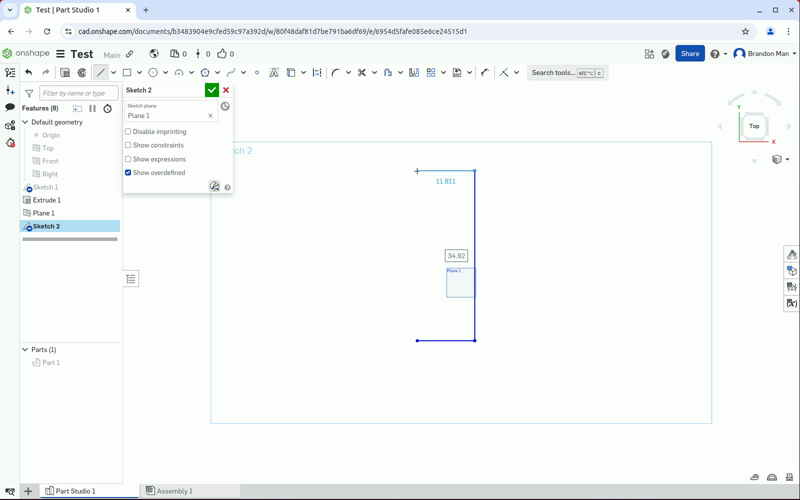
key_up(shift)
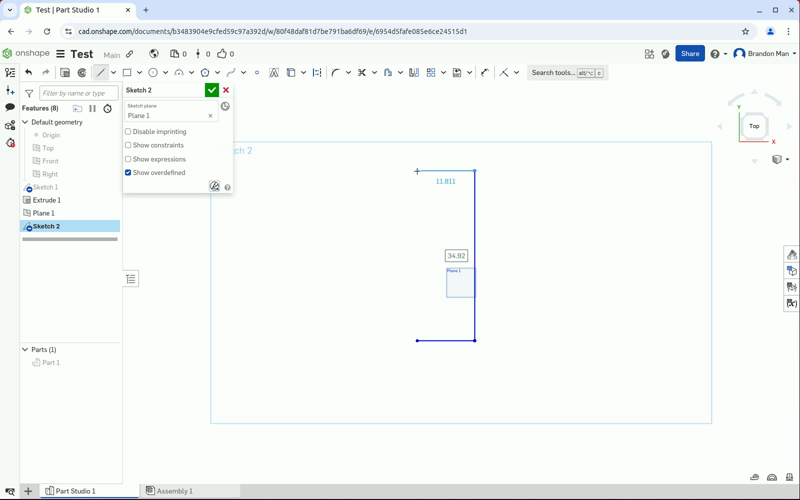
key_down(shift)
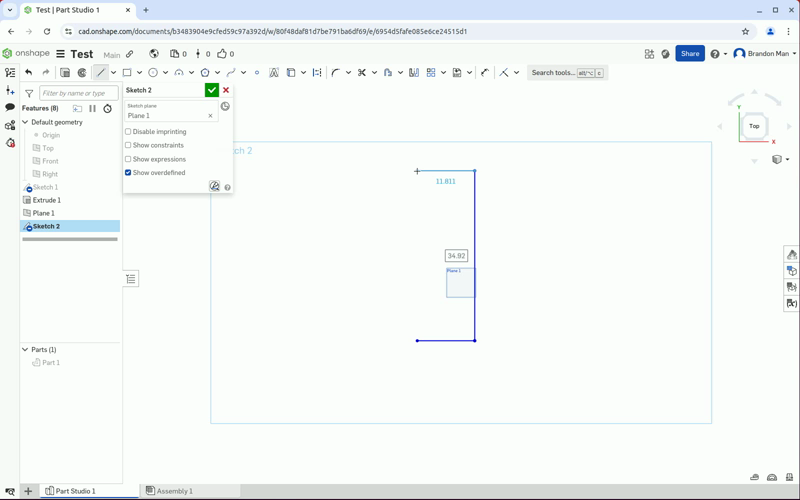
mouse_move(417, 340)
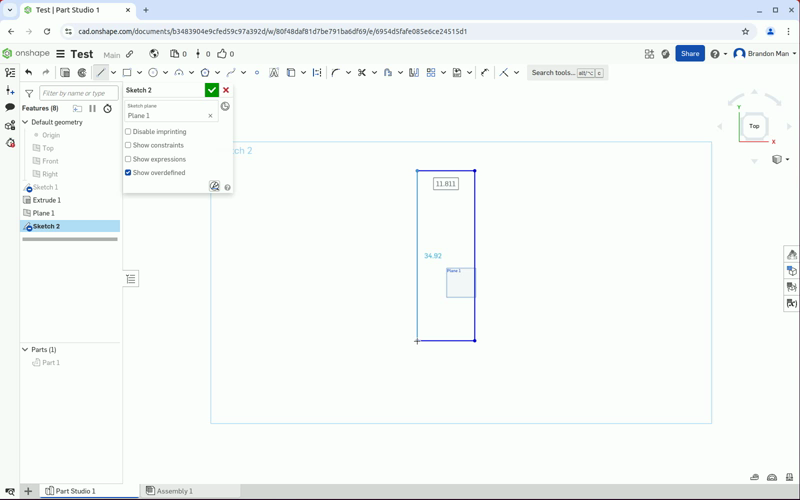
key_up(shift)
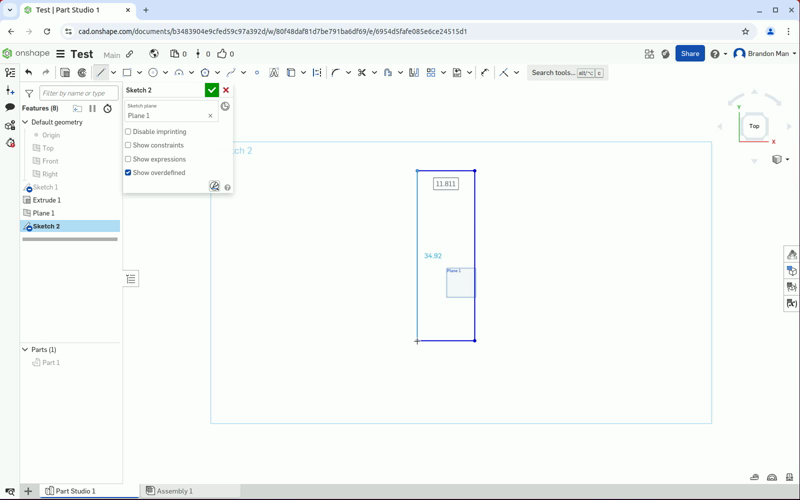
click(417, 340)
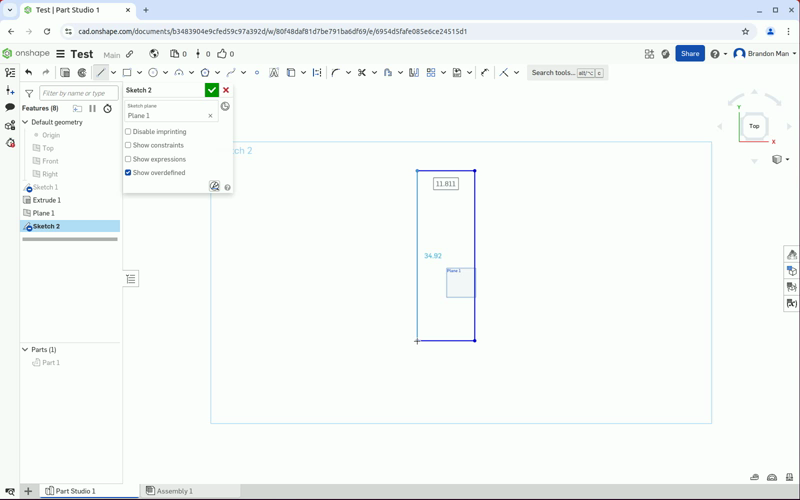
key(esc)
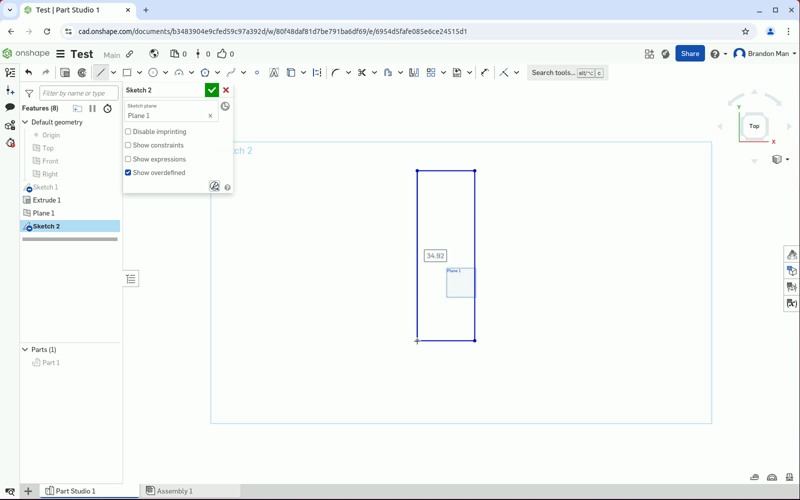
mouse_move(443, 274)
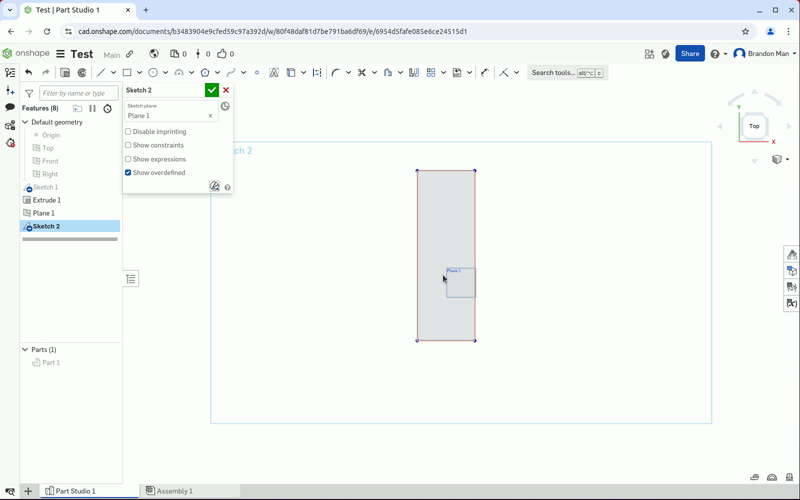
click(443, 274)
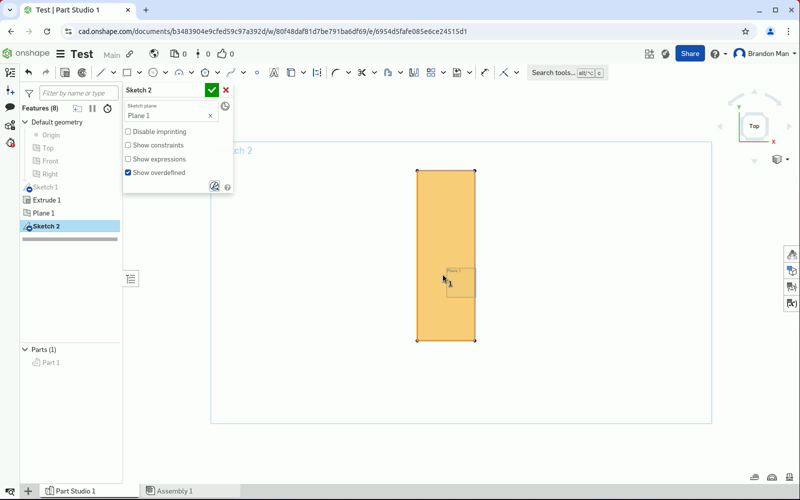
mouse_move(73, 352)
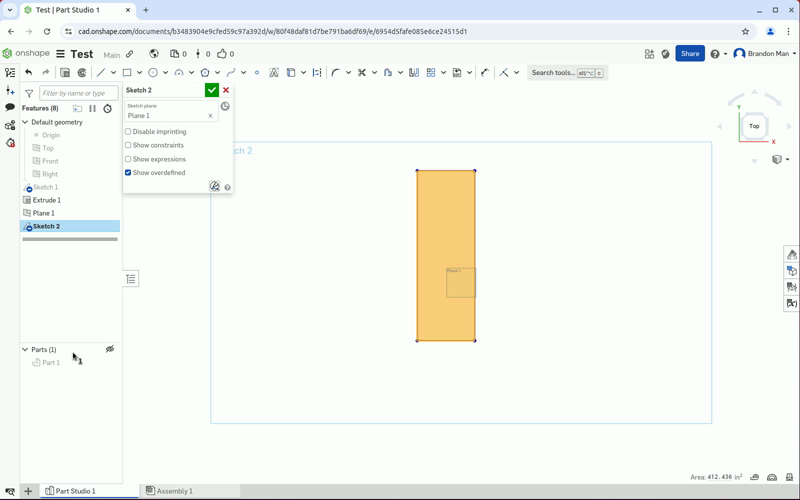
key(shift+y)
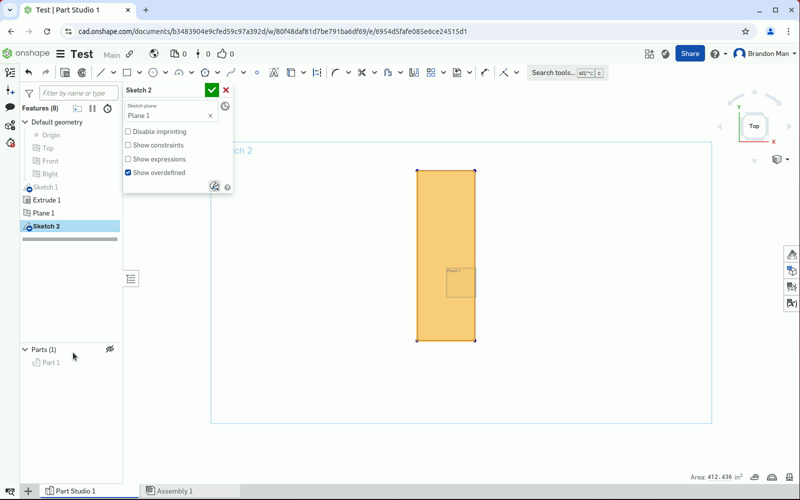
key(shift+e)
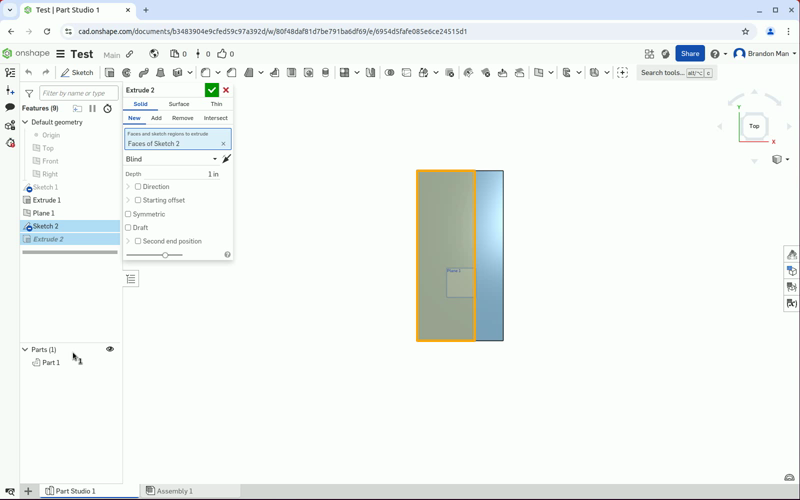
mouse_move(143, 106)
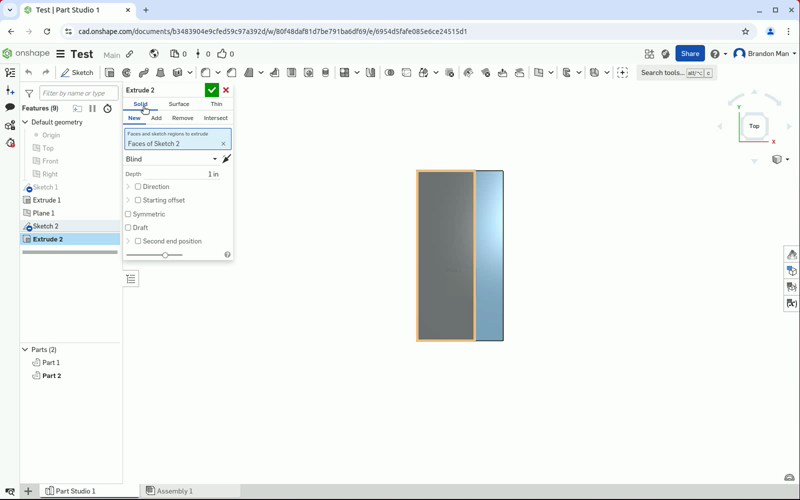
click(143, 106)
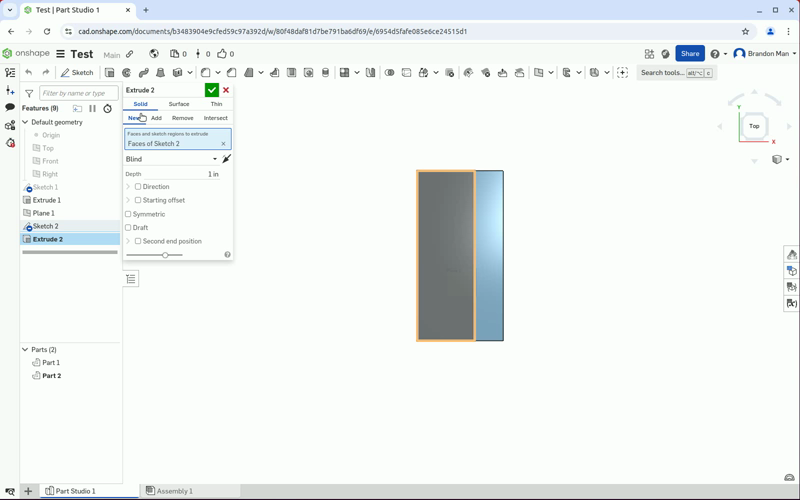
mouse_move(137, 120)
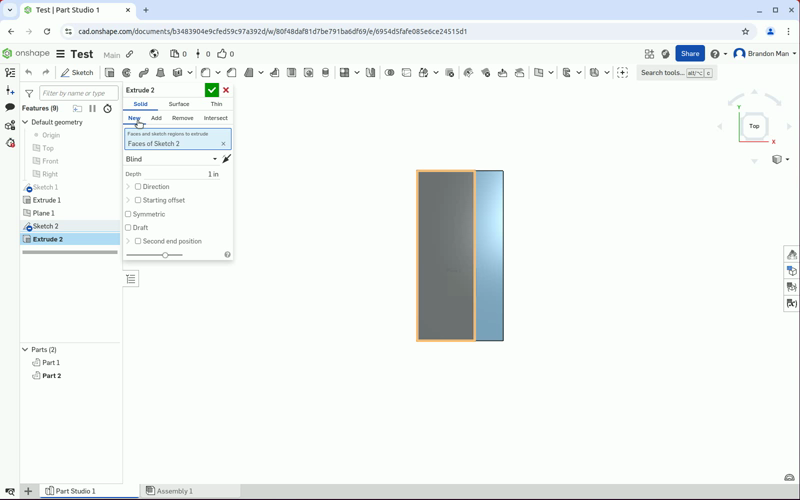
click(137, 120)
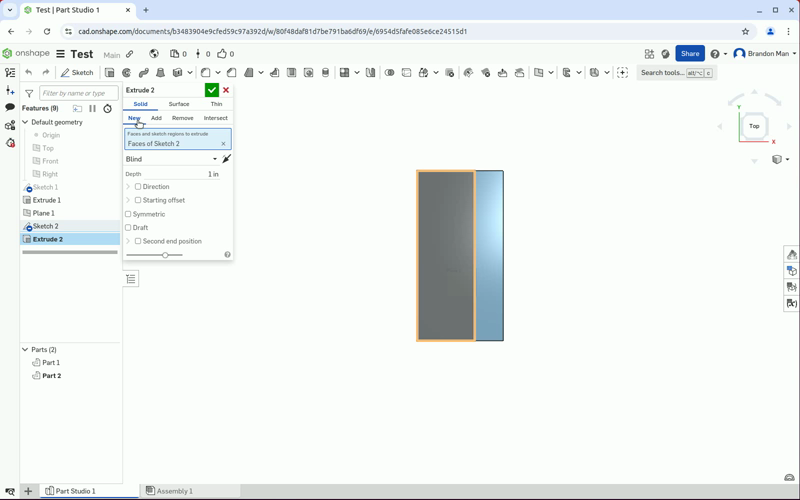
key(tab, 4)
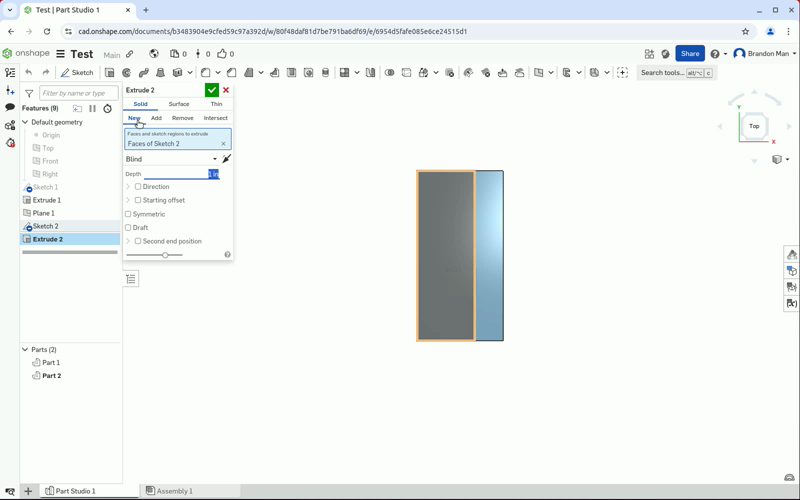
text(5.777)
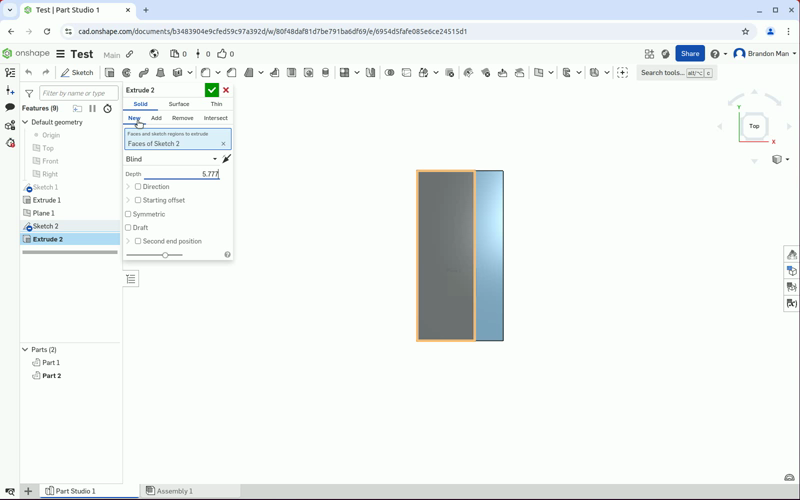
key(enter)
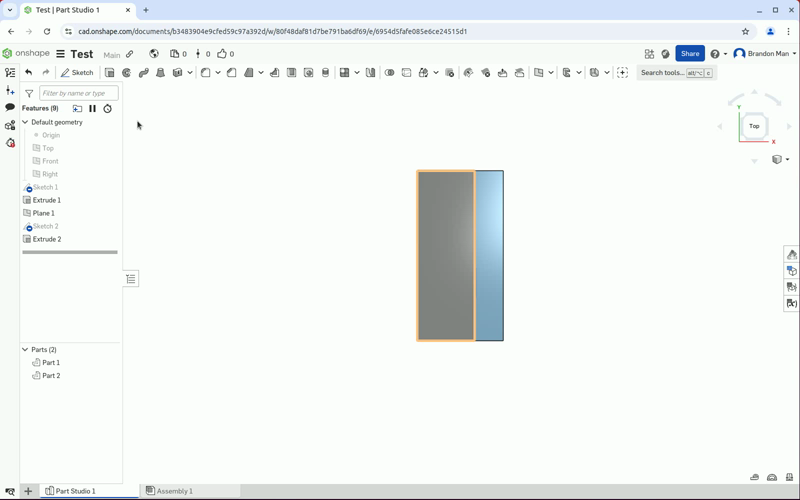
key(shift+h)
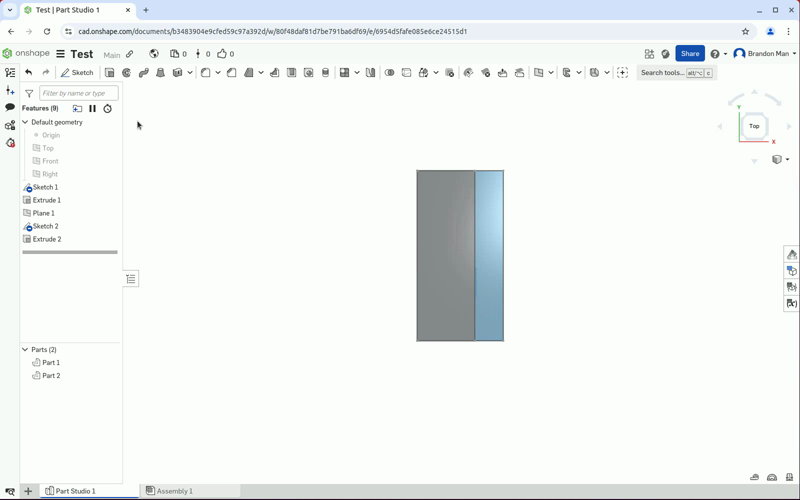
key(shift+h)
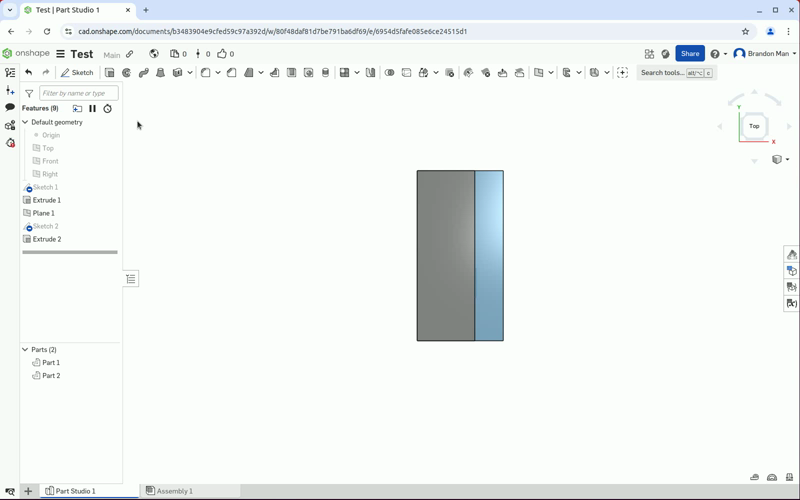
mouse_move(73, 189)
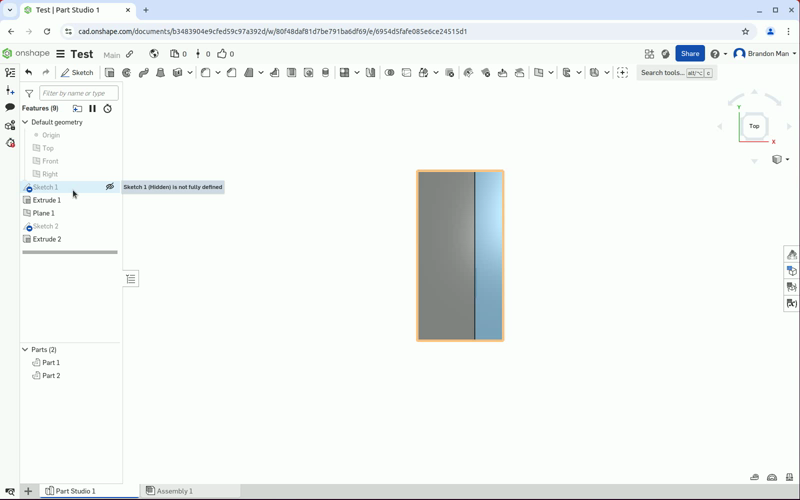
click(73, 189)
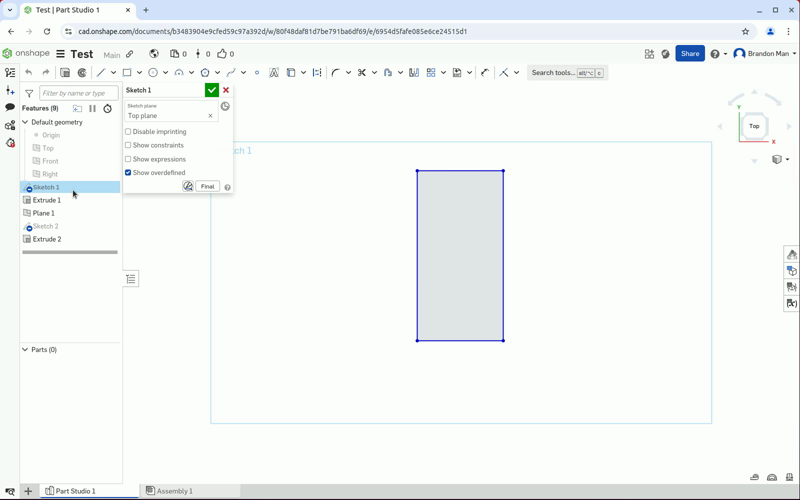
mouse_move(229, 92)
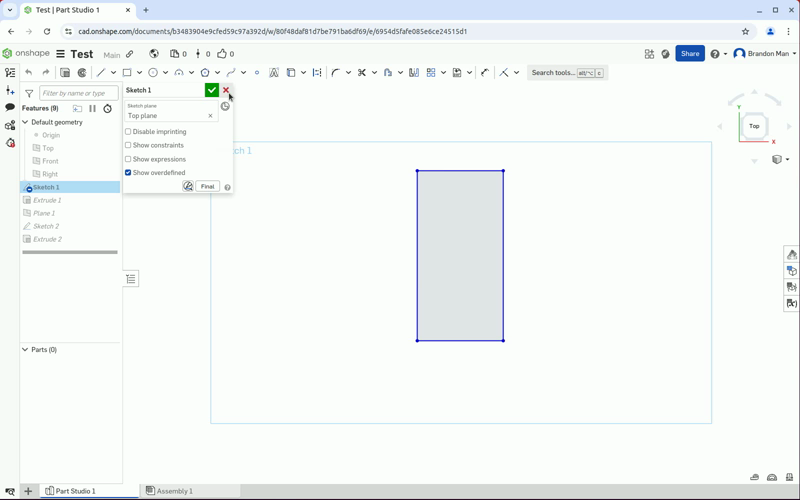
click(229, 92)
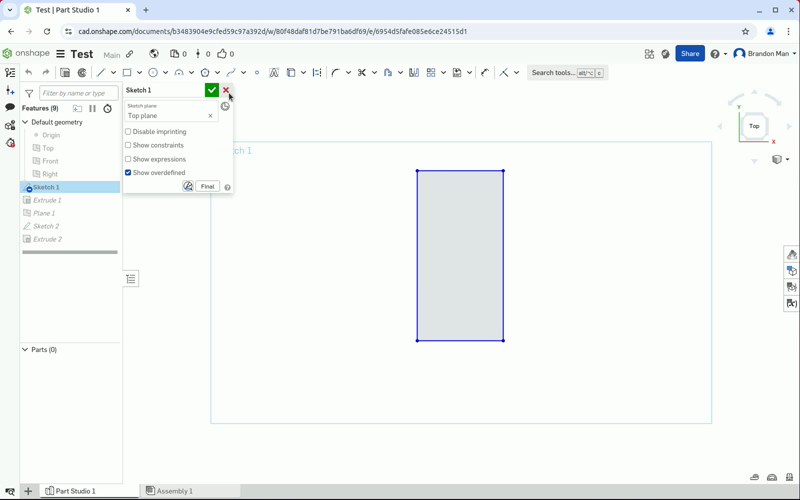
key(shift+s)
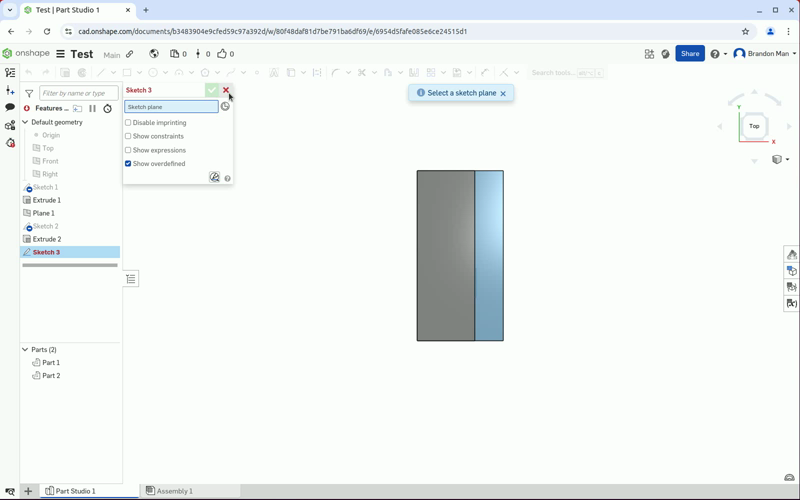
mouse_move(73, 215)
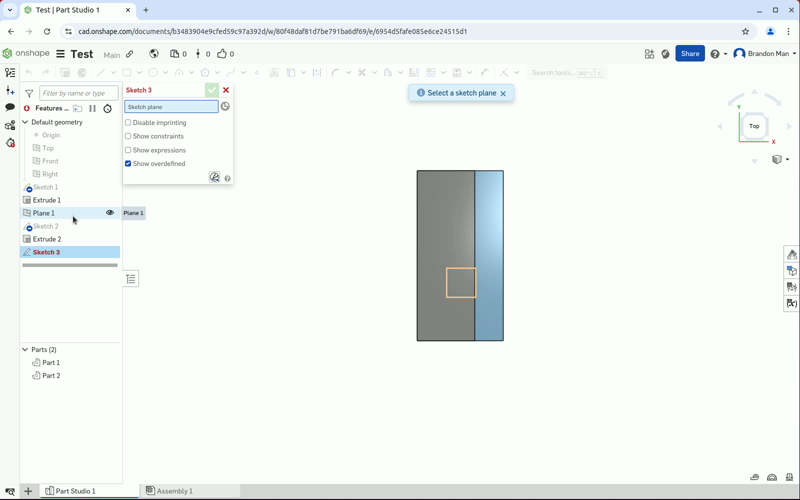
click(73, 215)
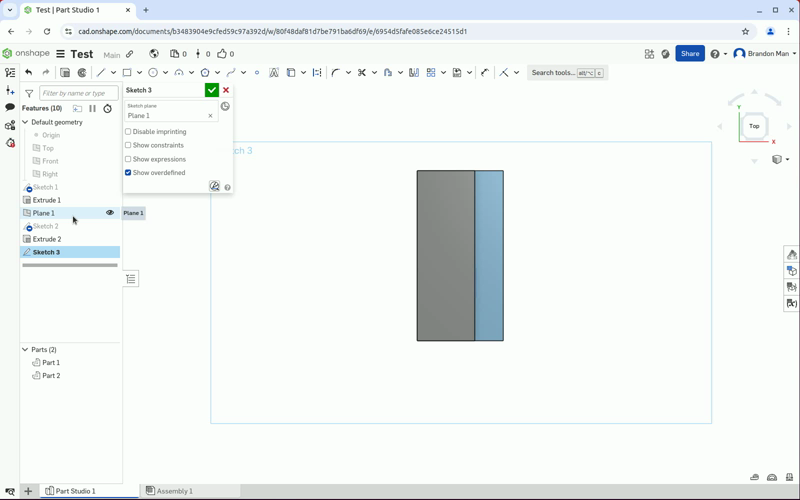
mouse_move(73, 352)
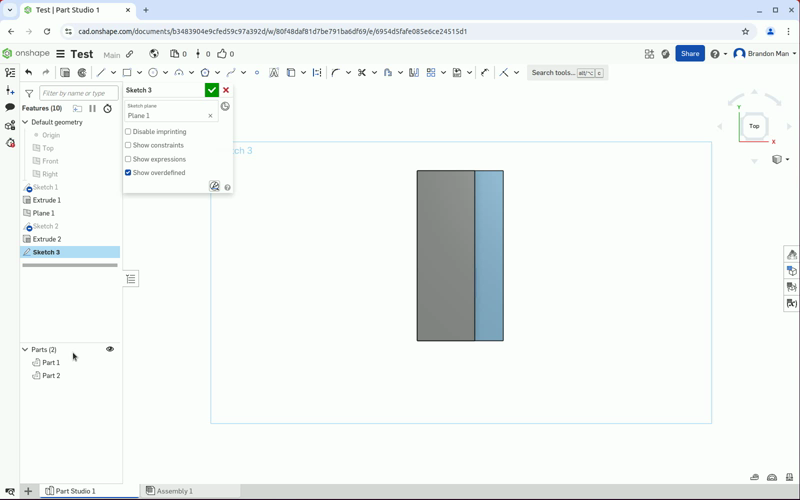
key(y)
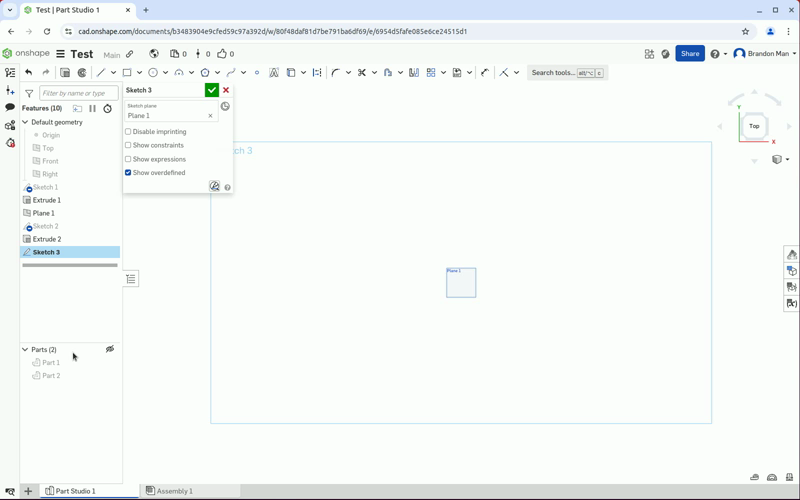
key(l)
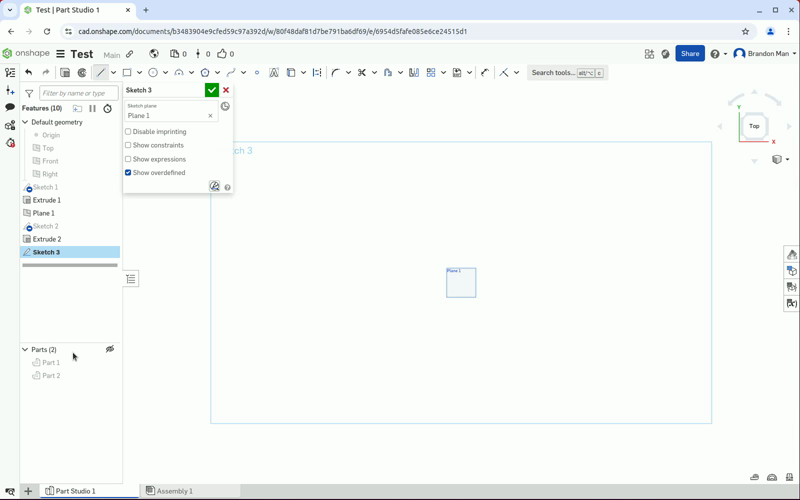
key_down(shift)
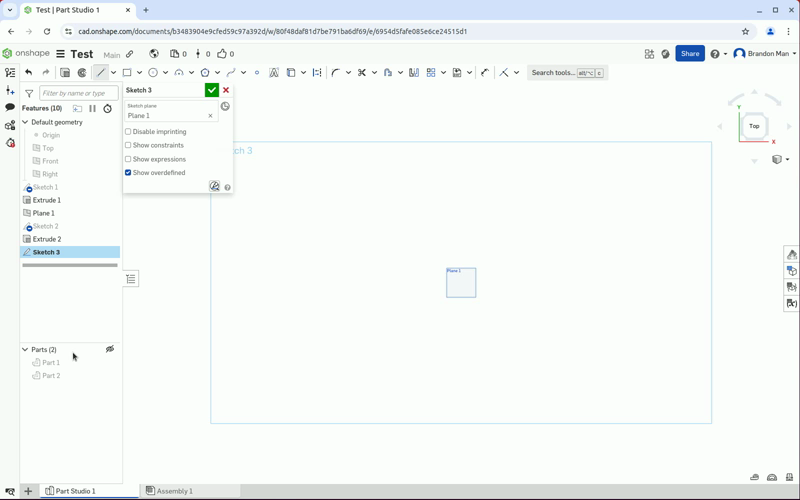
mouse_move(473, 340)
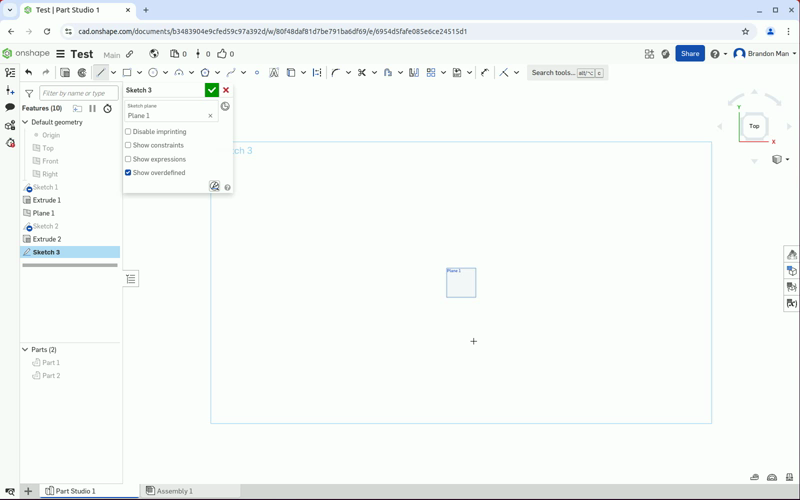
click(473, 340)
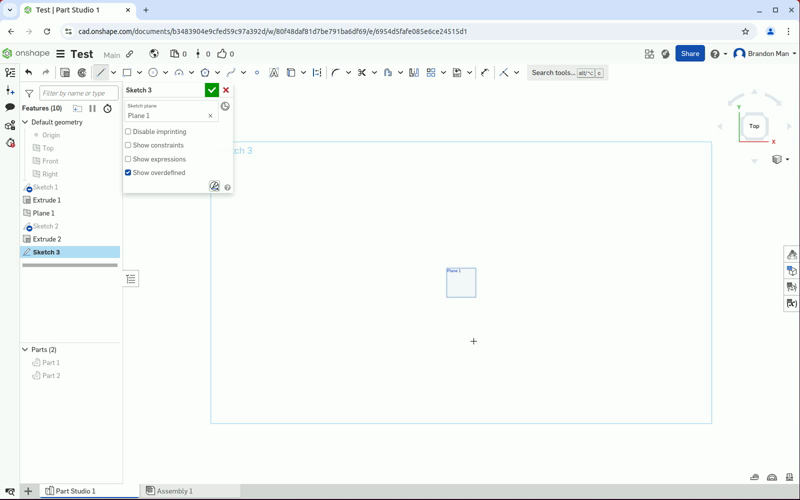
key_up(shift)
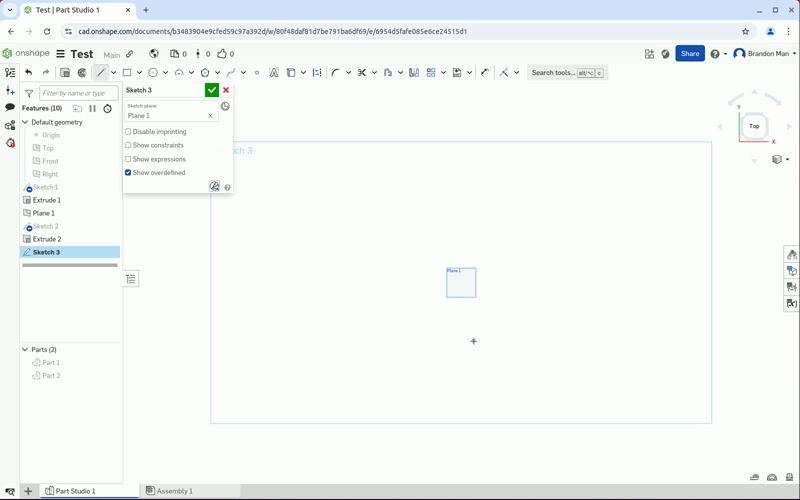
key_down(shift)
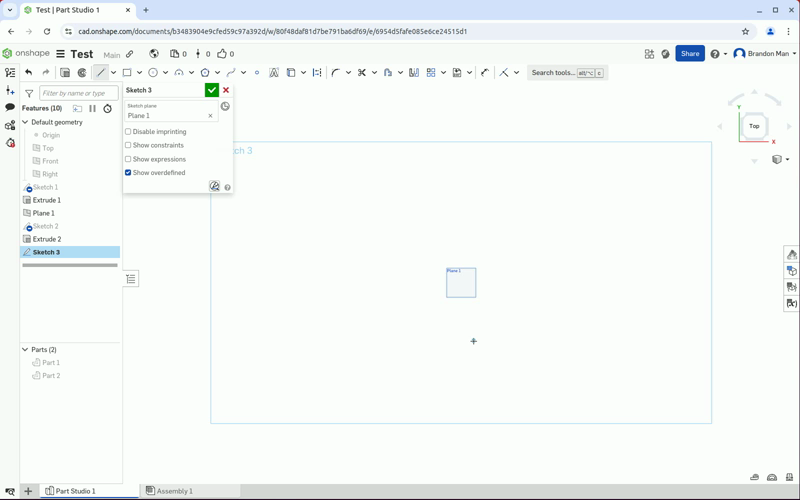
mouse_move(503, 340)
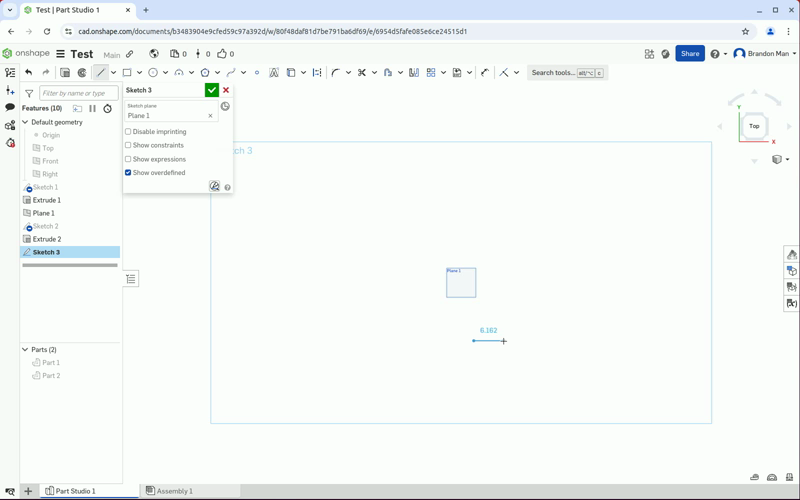
mouse_move(502, 340)
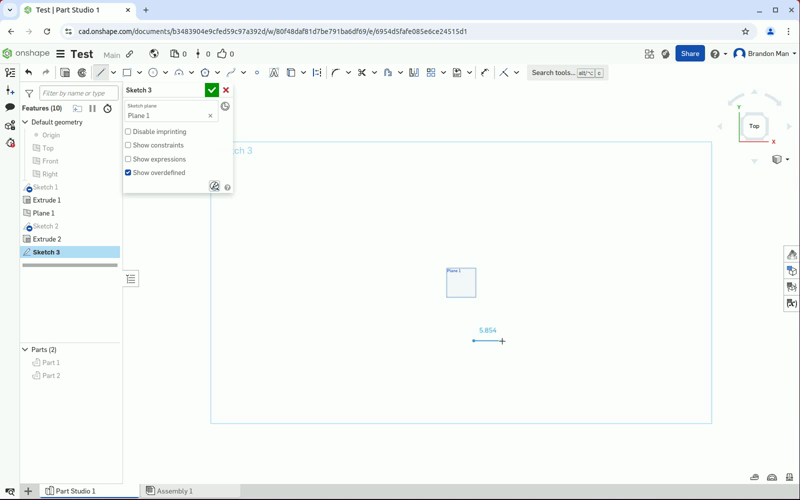
click(502, 340)
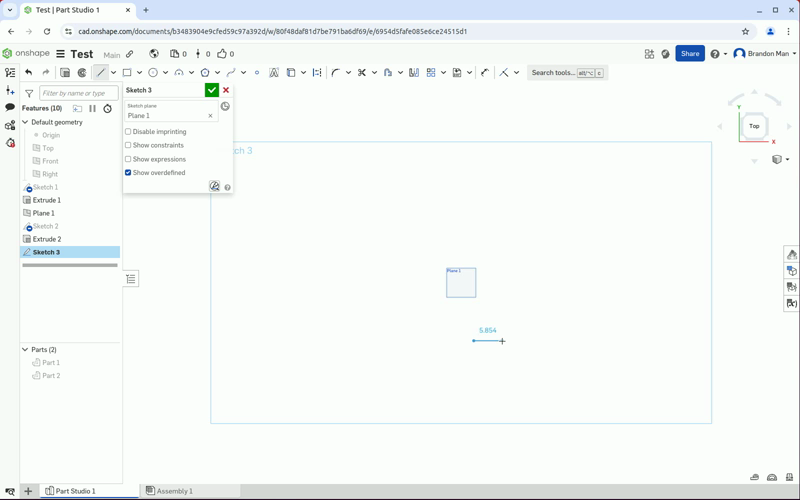
key_up(shift)
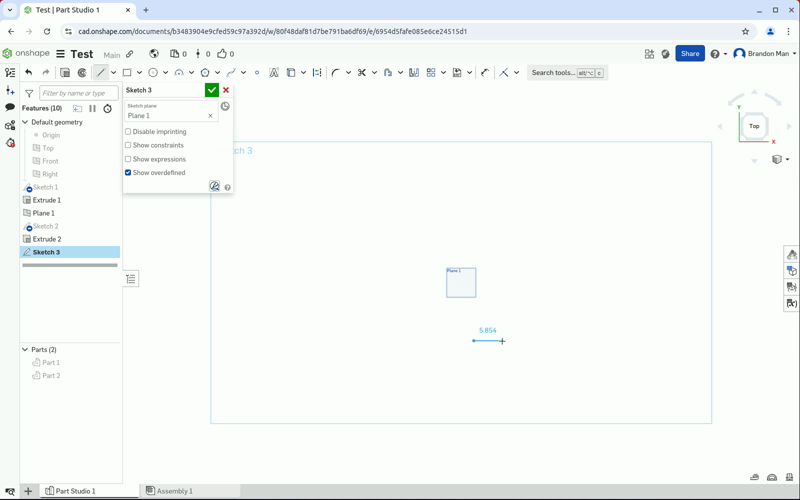
key_down(shift)
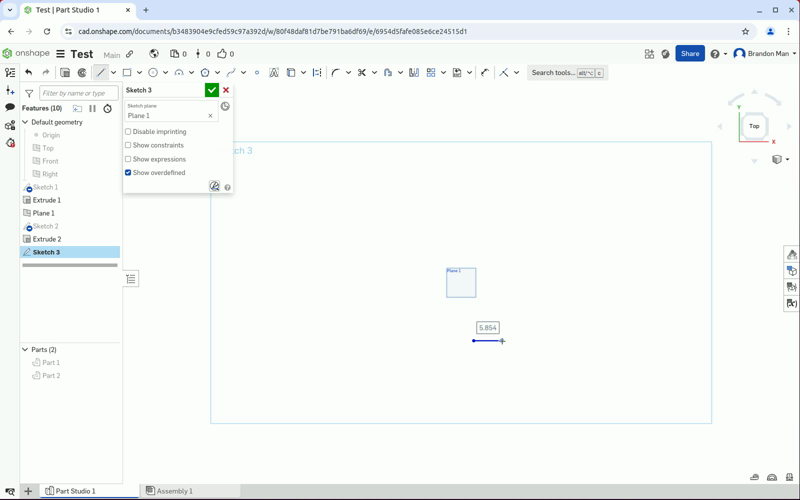
mouse_move(502, 228)
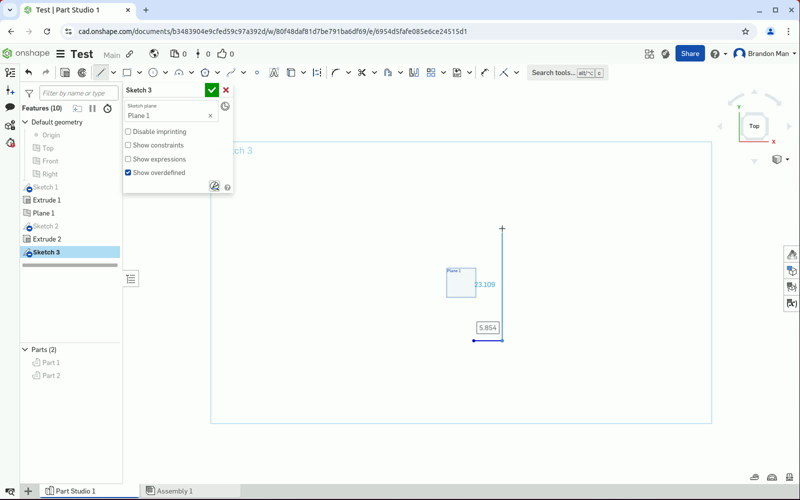
click(502, 228)
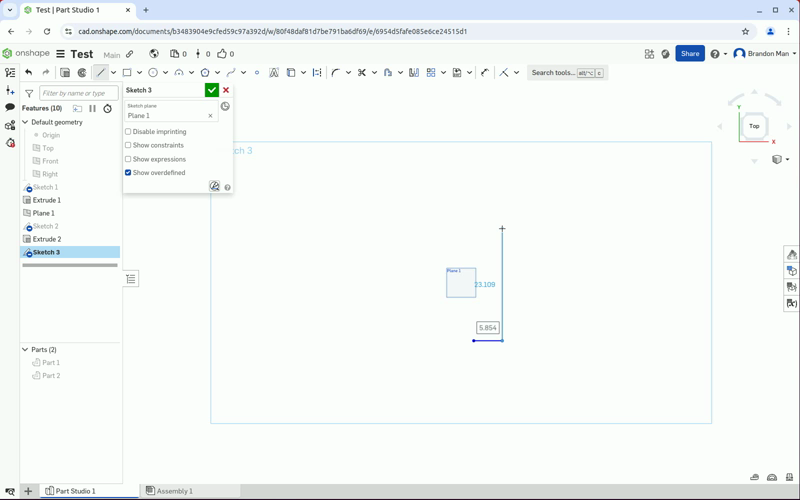
key_up(shift)
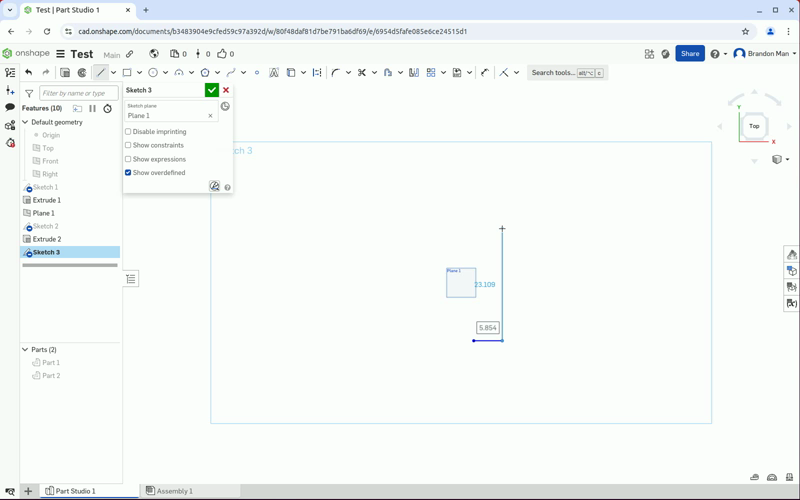
key_down(shift)
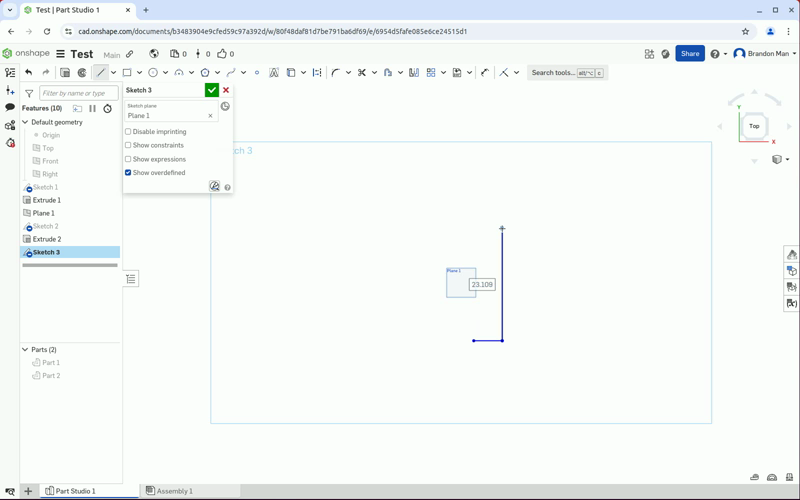
mouse_move(532, 228)
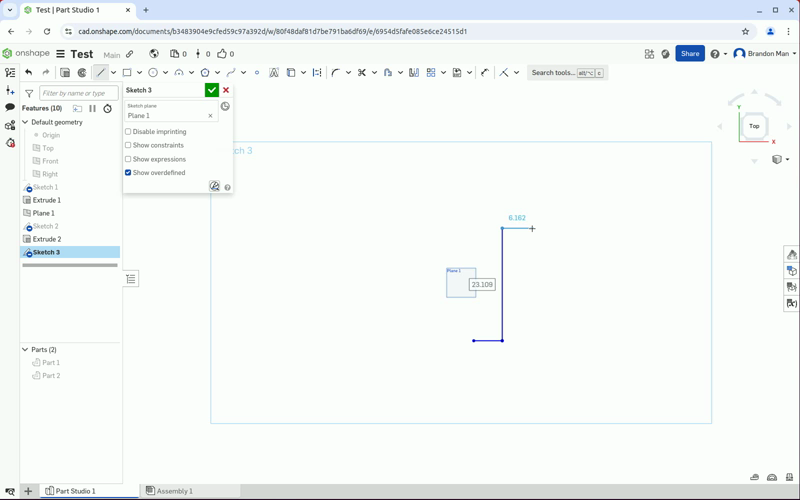
mouse_move(473, 228)
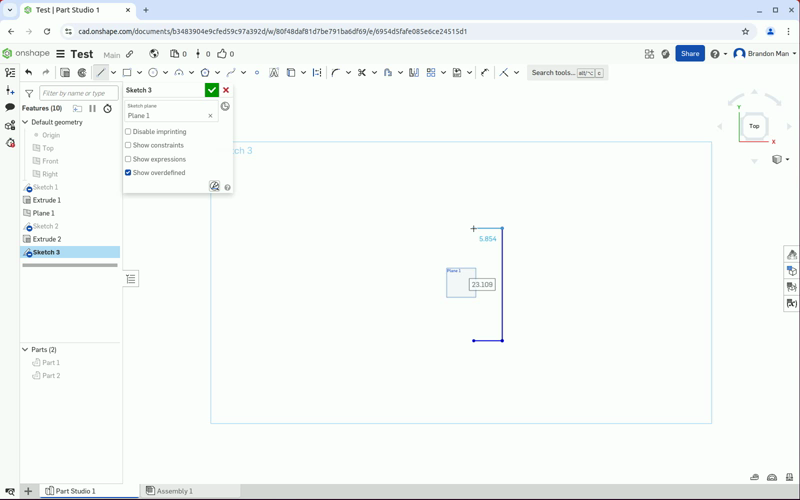
click(473, 228)
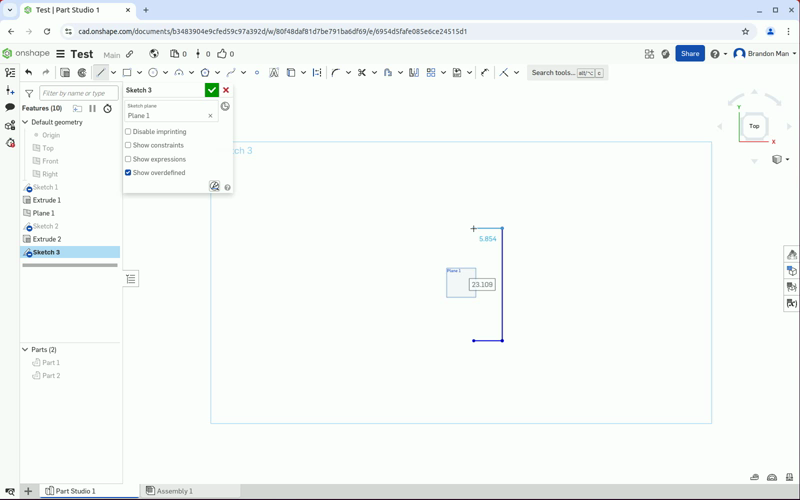
key_up(shift)
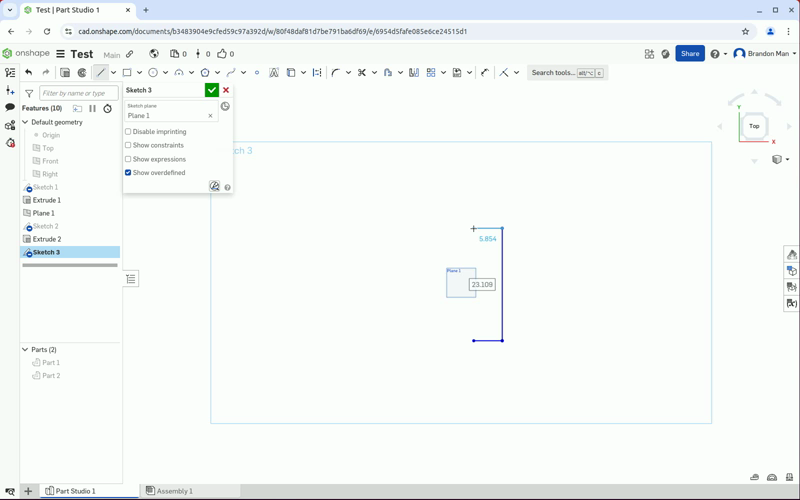
key_down(shift)
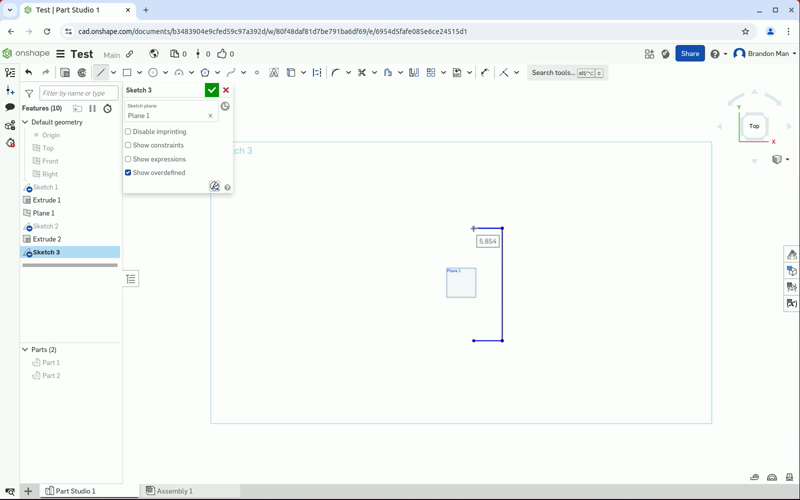
mouse_move(473, 340)
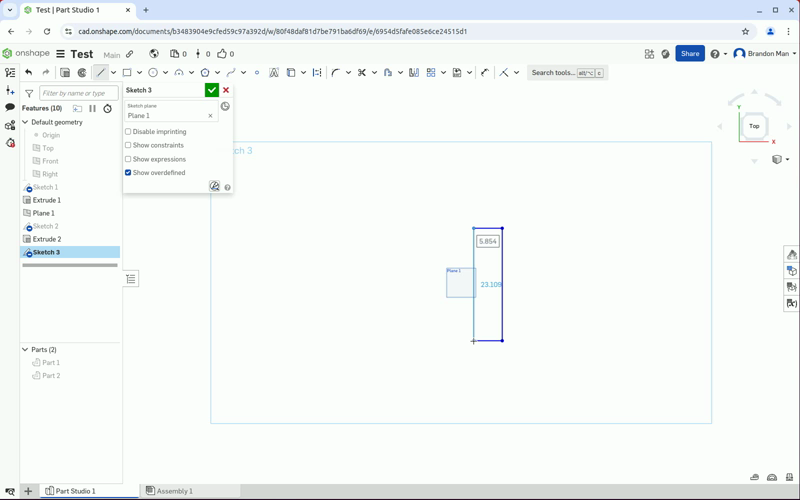
key_up(shift)
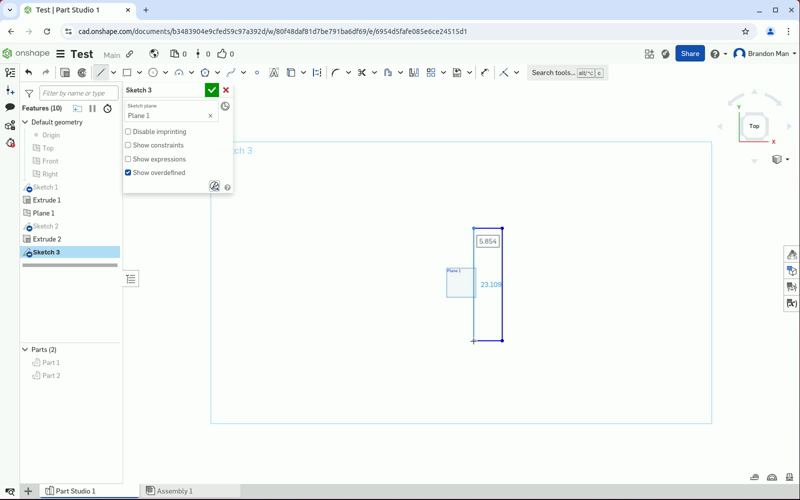
click(473, 340)
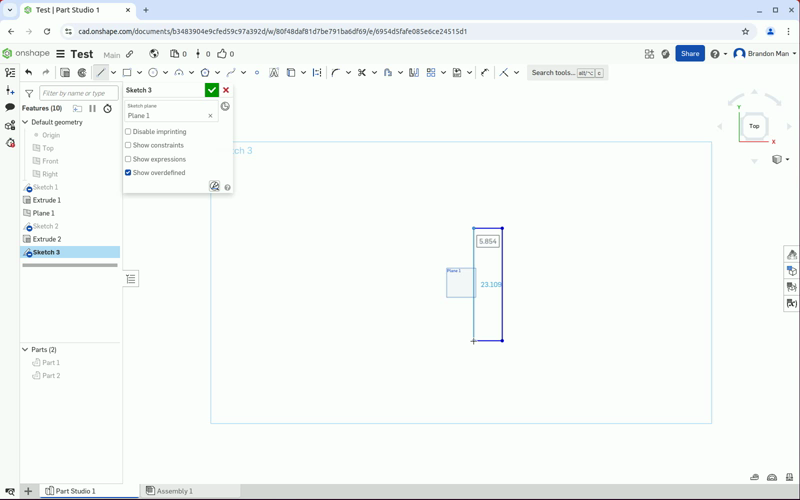
key(esc)
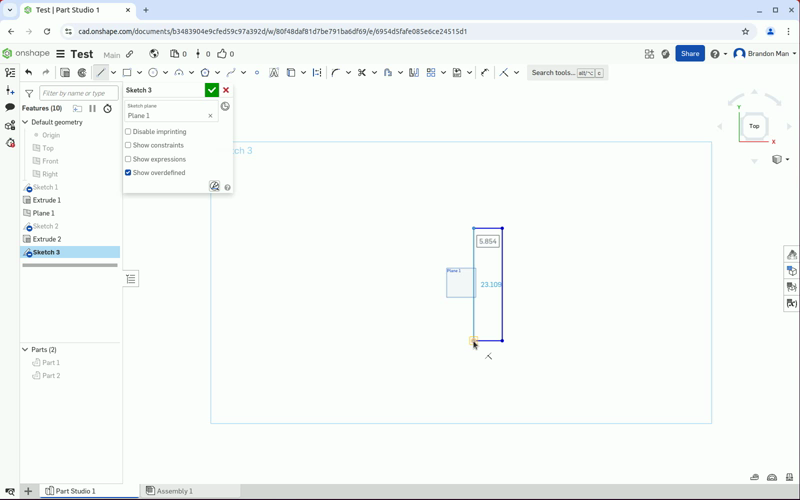
mouse_move(488, 311)
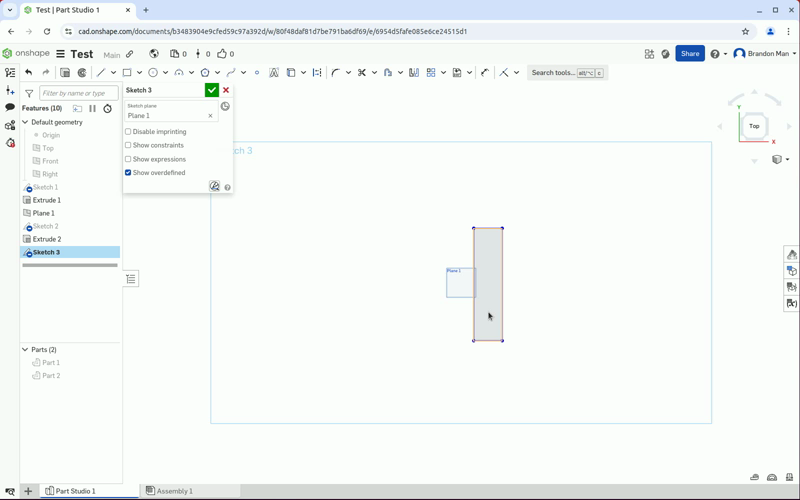
click(488, 311)
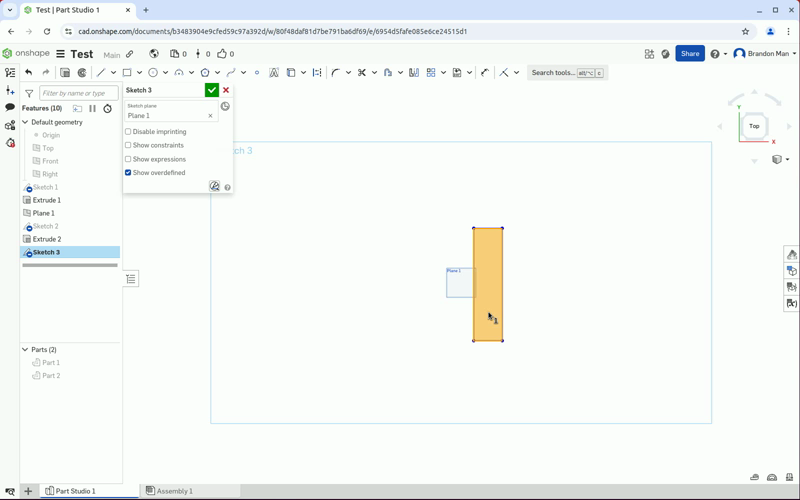
mouse_move(73, 352)
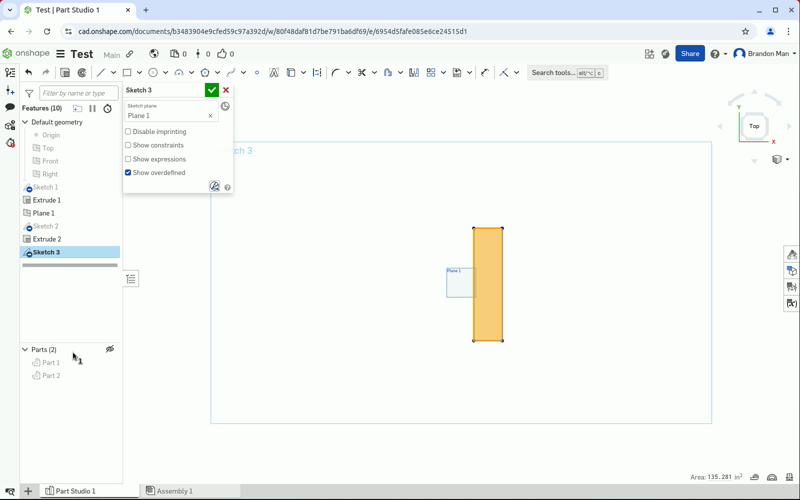
key(shift+y)
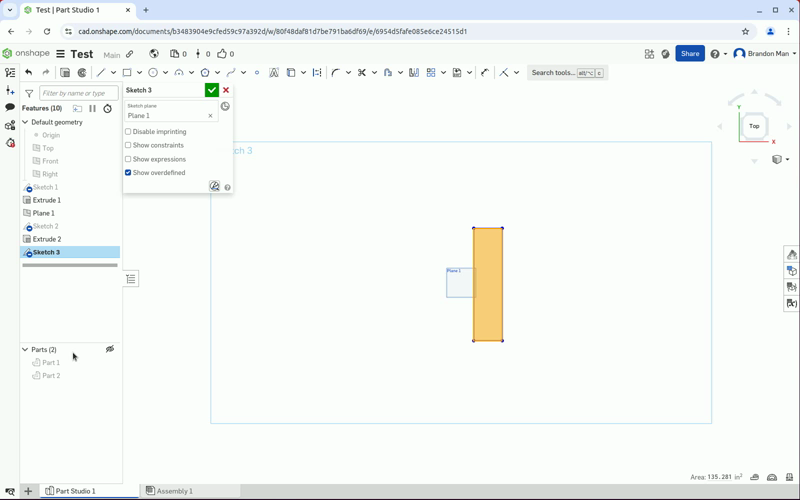
key(shift+e)
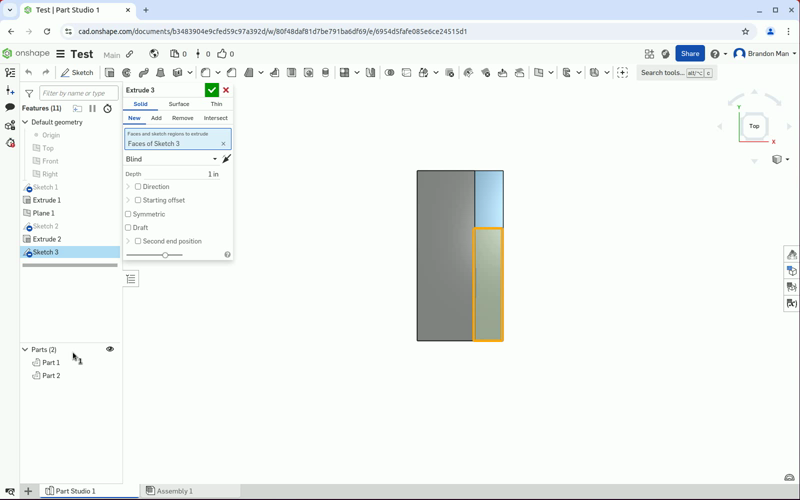
mouse_move(143, 106)
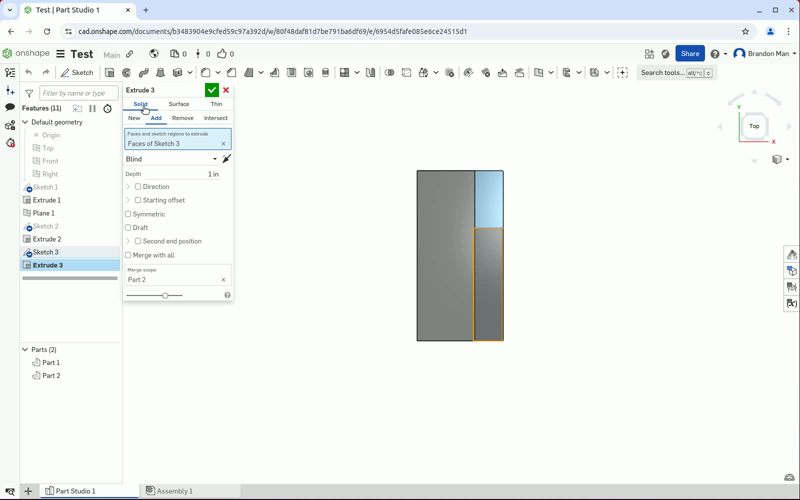
click(143, 106)
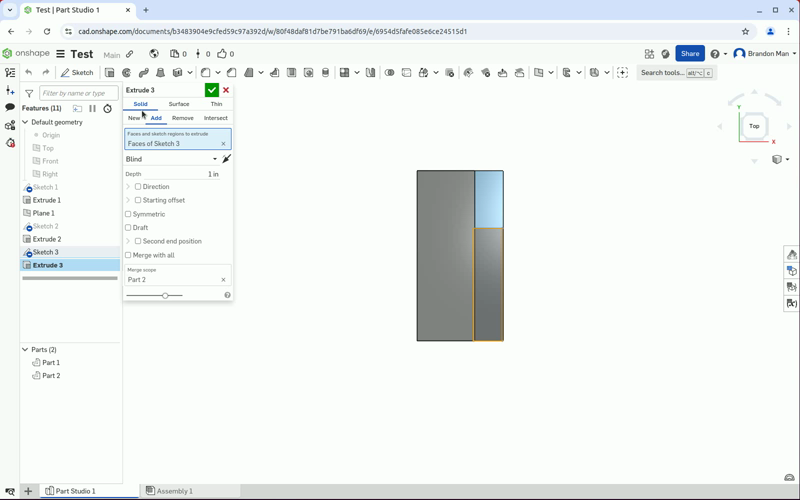
mouse_move(137, 120)
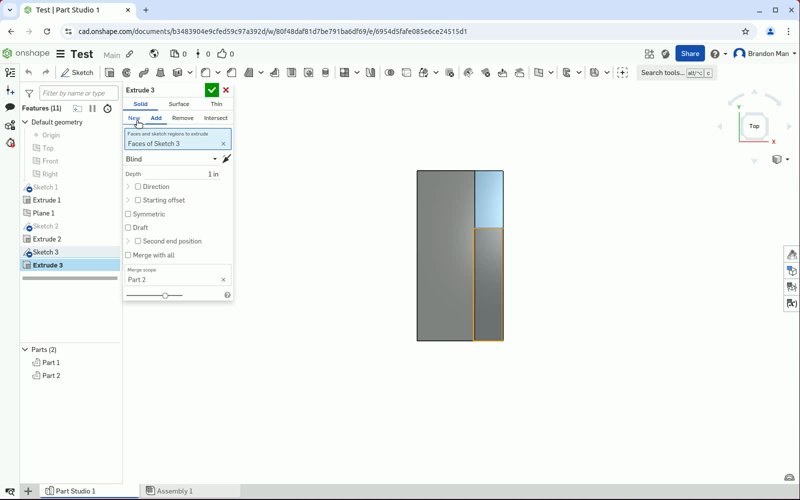
click(137, 120)
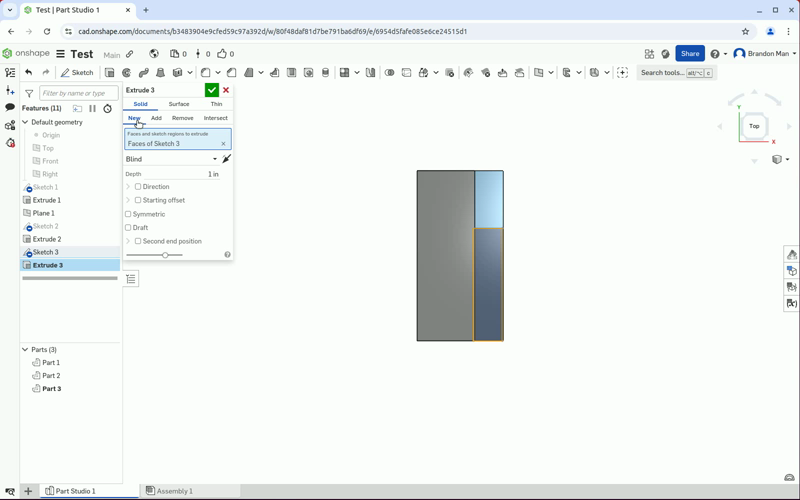
key(tab, 4)
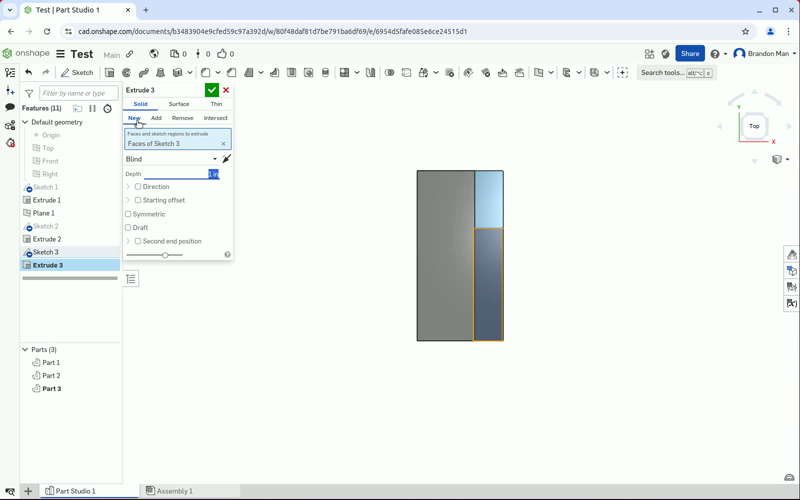
text(5.777)
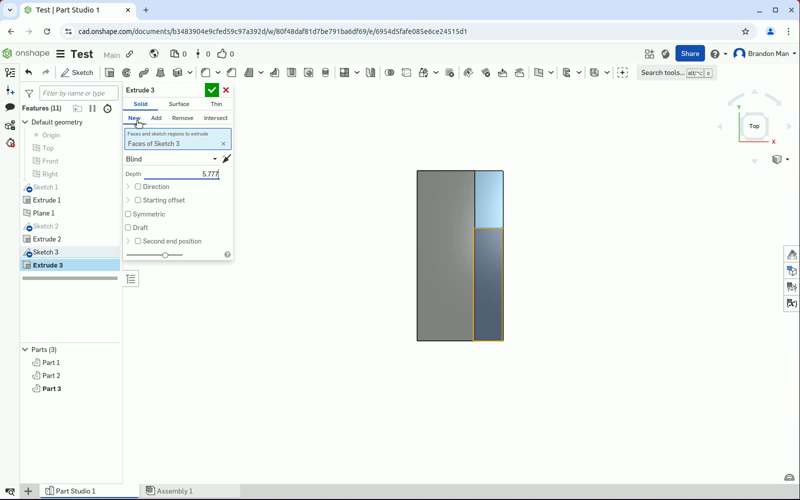
key(enter)
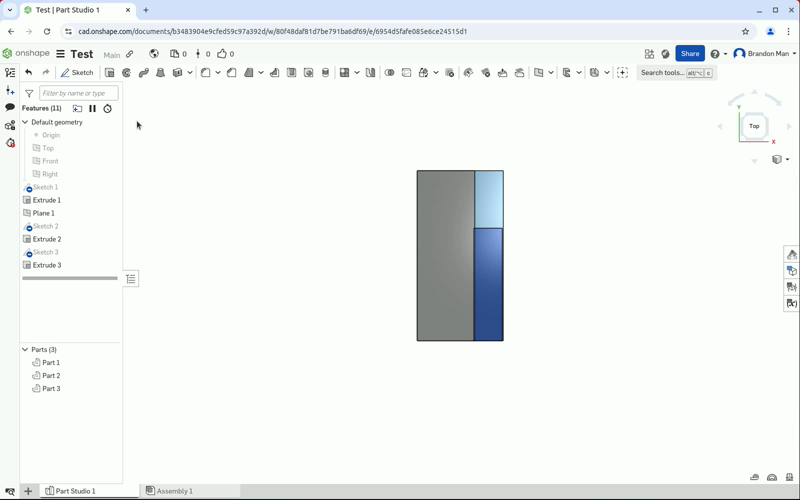
key(shift+h)
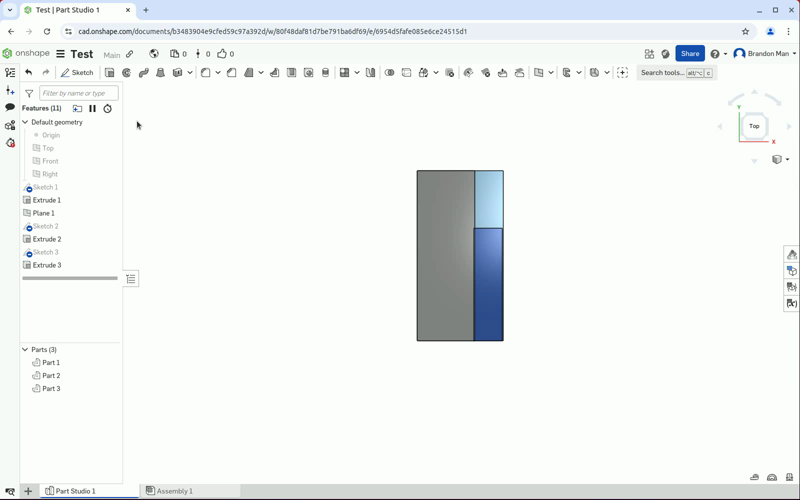
key(shift+h)
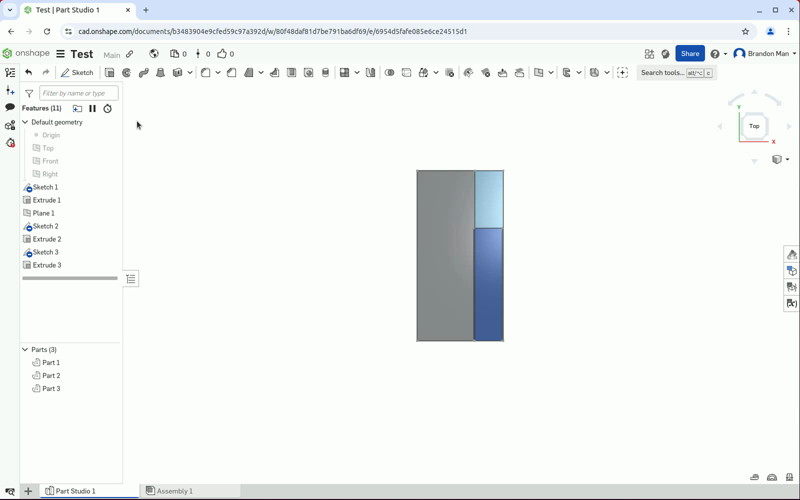
key(shift+7)
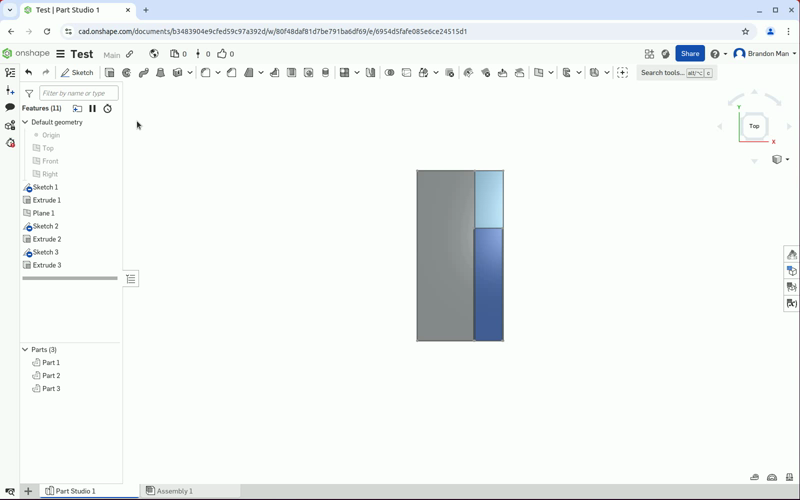
key(up, 3)
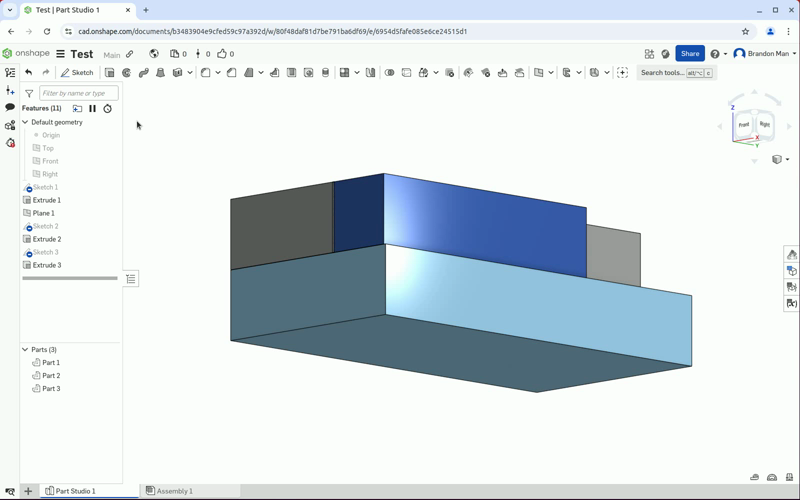
key(left, 3)
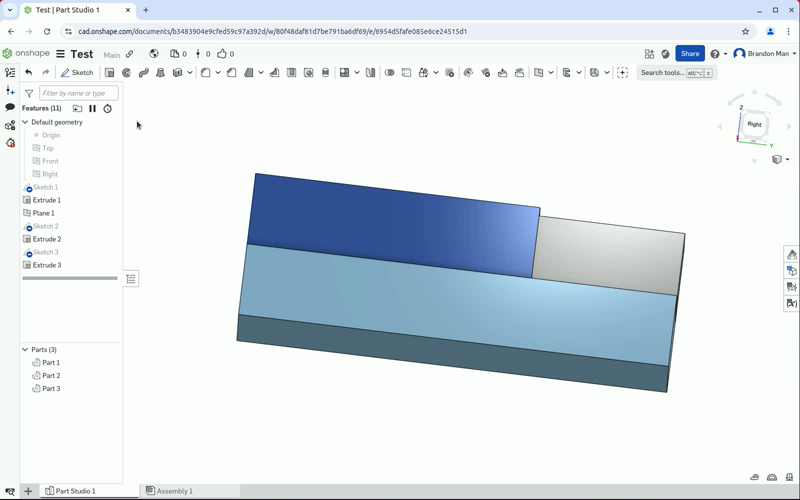
key(right, 3)
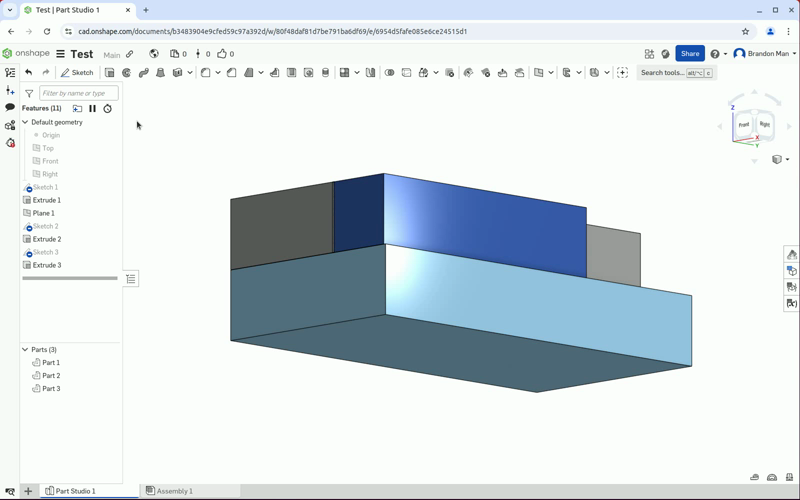
key(down, 3)
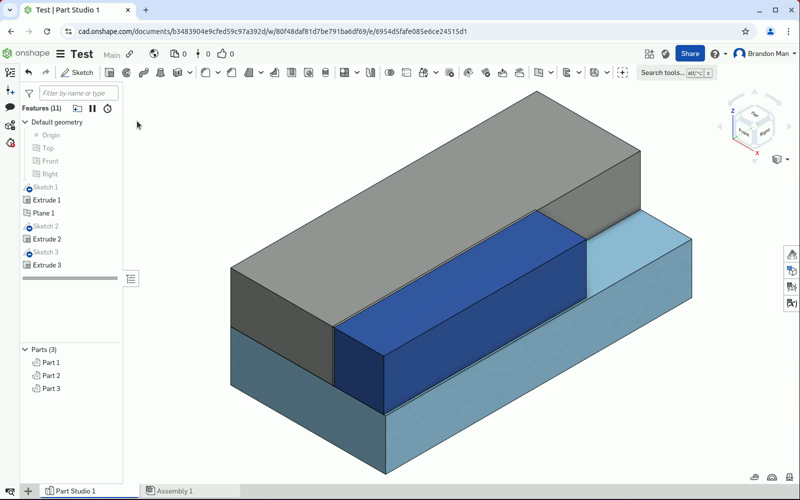
mouse_move(73, 189)
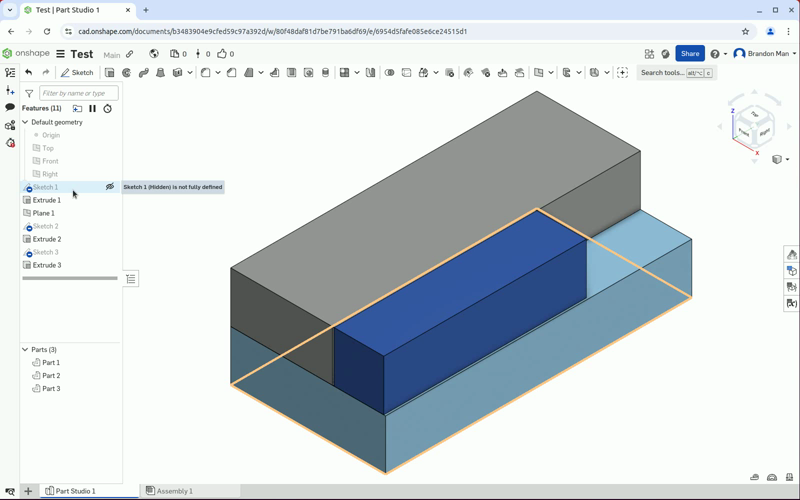
click(73, 189)